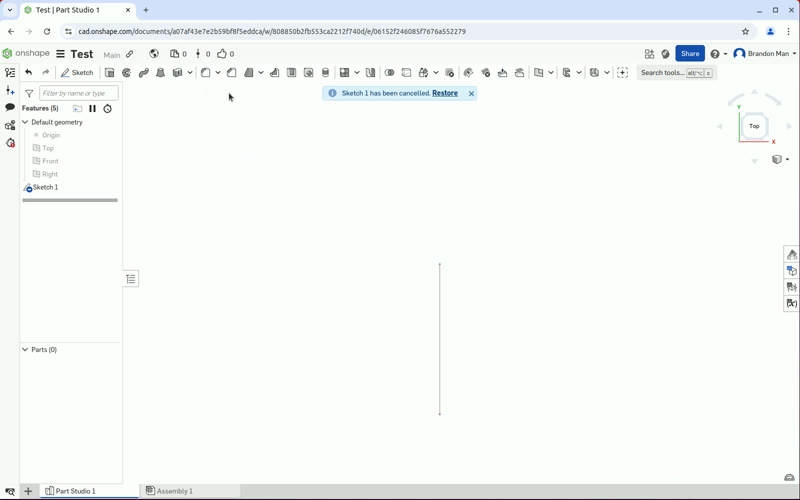
key(shift+h)
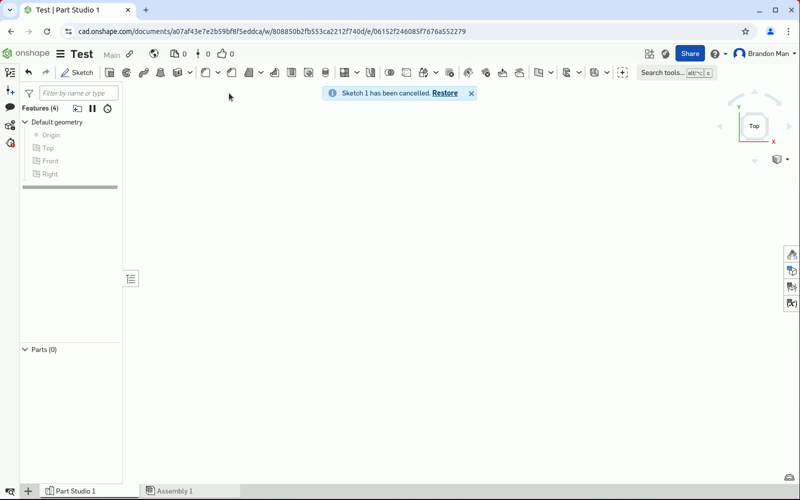
mouse_move(73, 352)
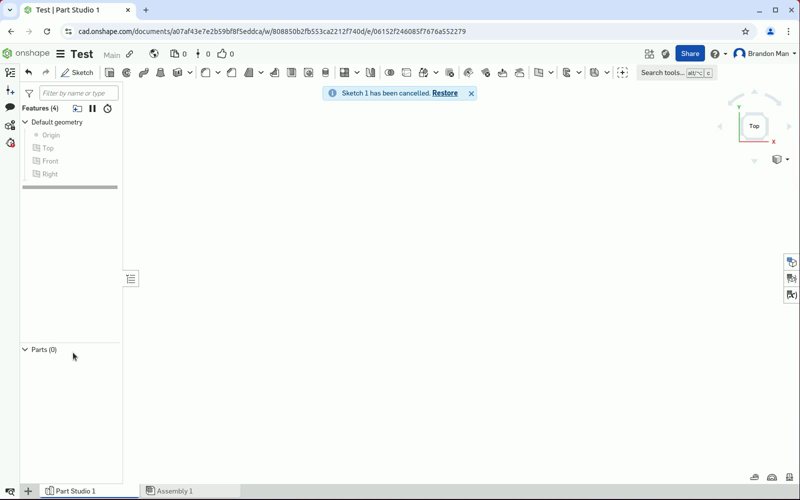
key(y)
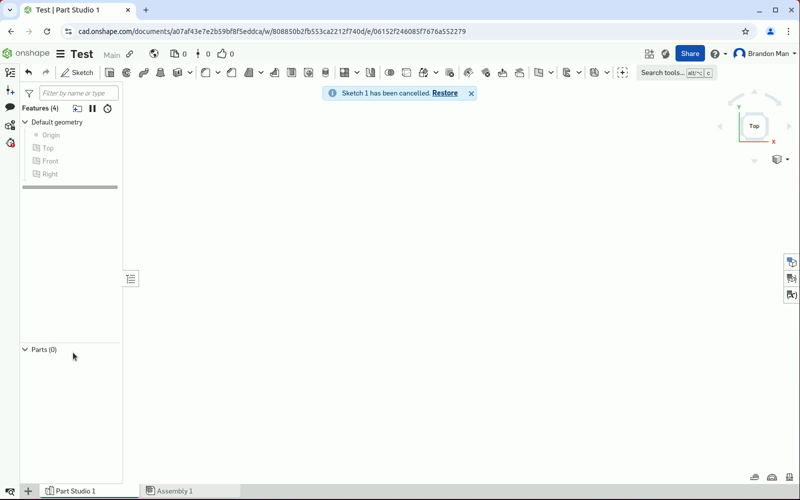
key(shift+p)
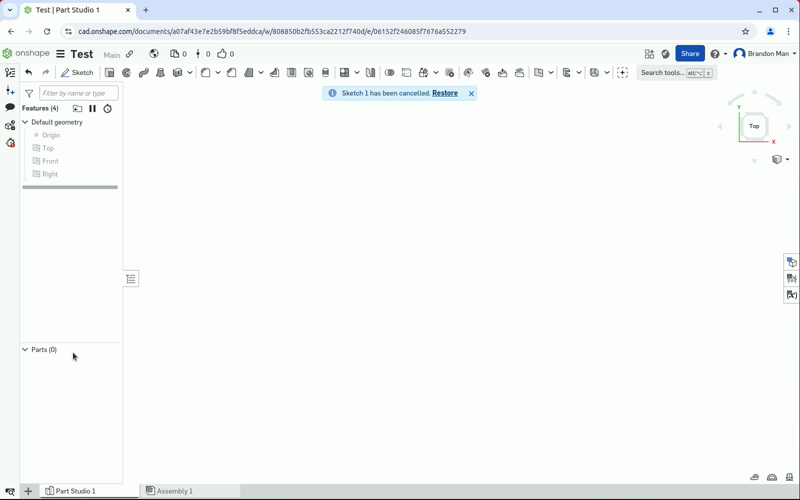
key(space)
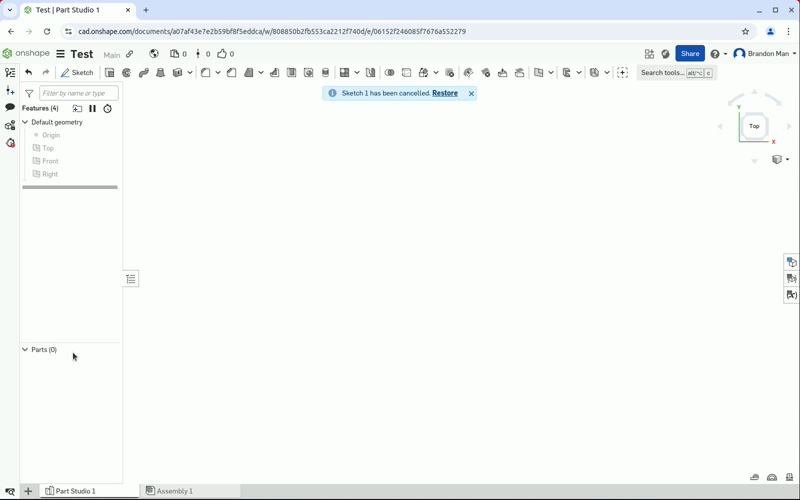
key_down(shift)
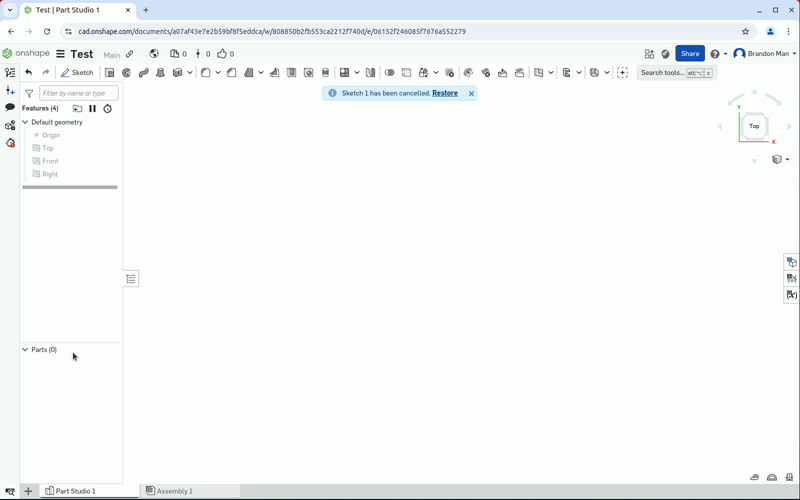
key(up)
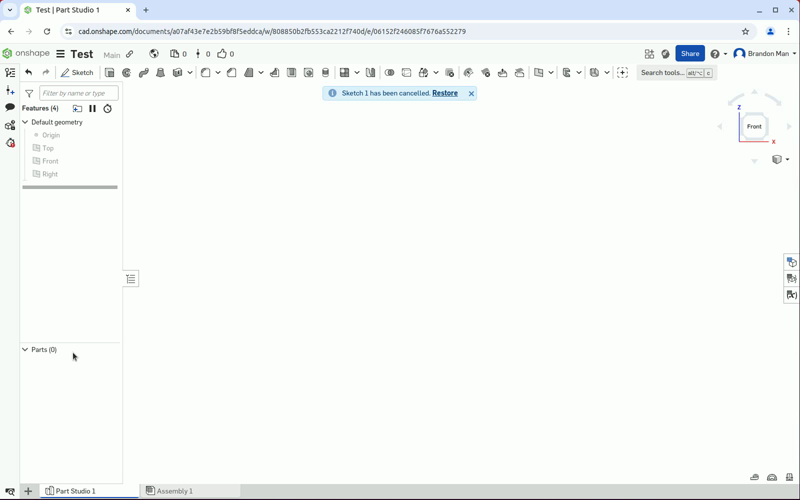
key_up(shift)
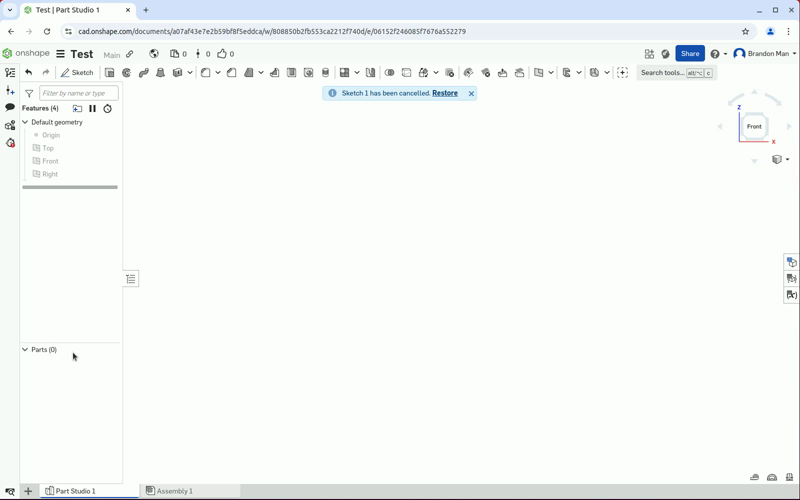
mouse_move(73, 352)
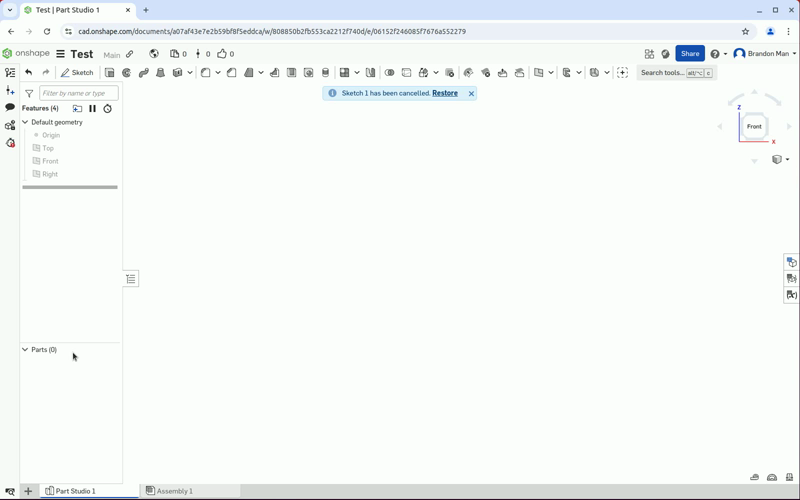
key(shift+y)
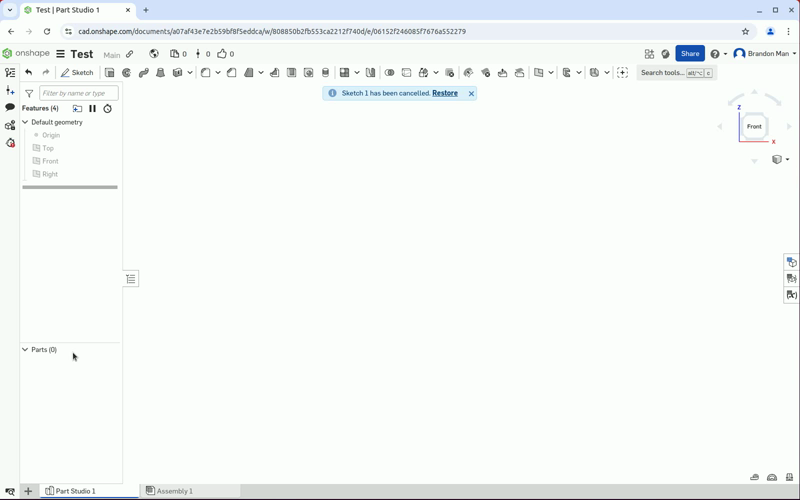
key(shift+s)
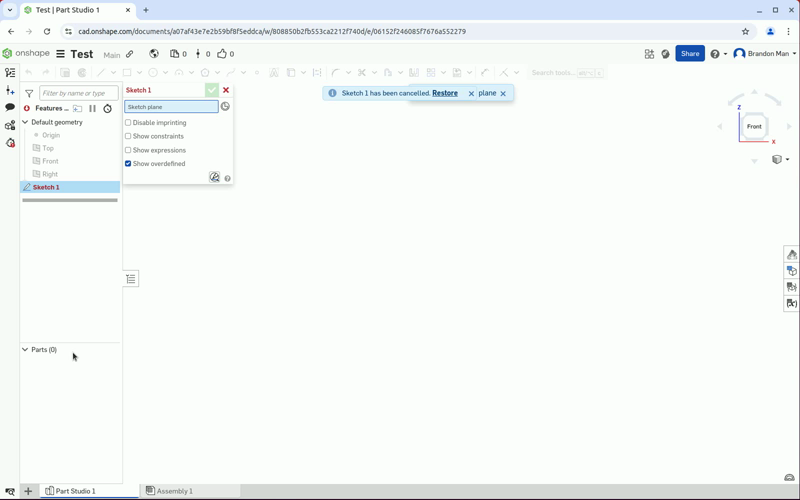
mouse_move(73, 163)
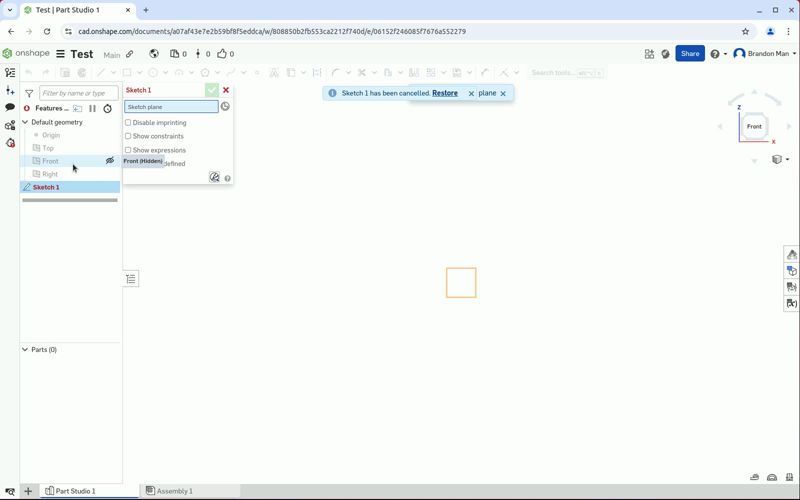
click(73, 163)
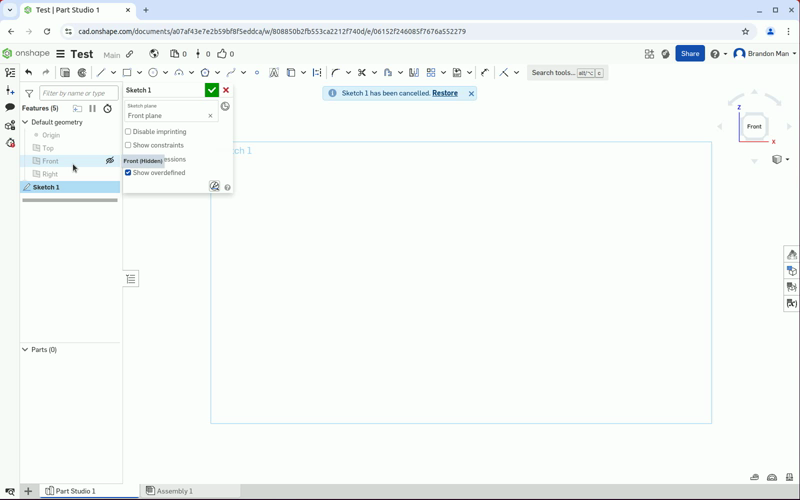
mouse_move(73, 352)
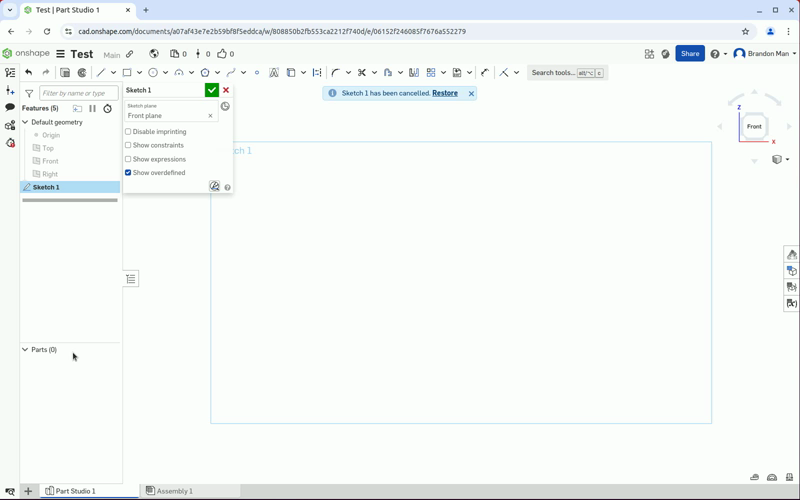
key(y)
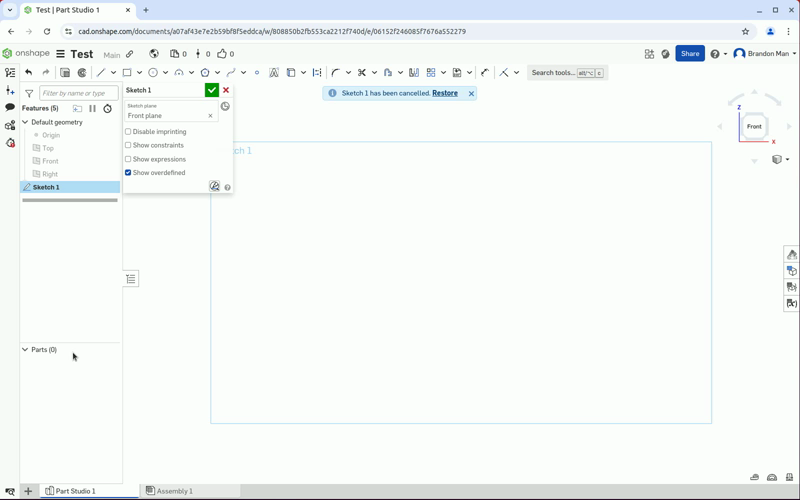
key(l)
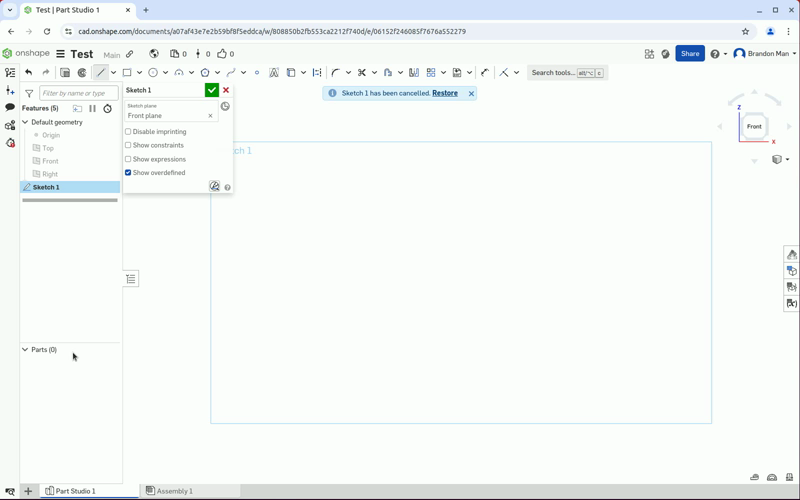
key_down(shift)
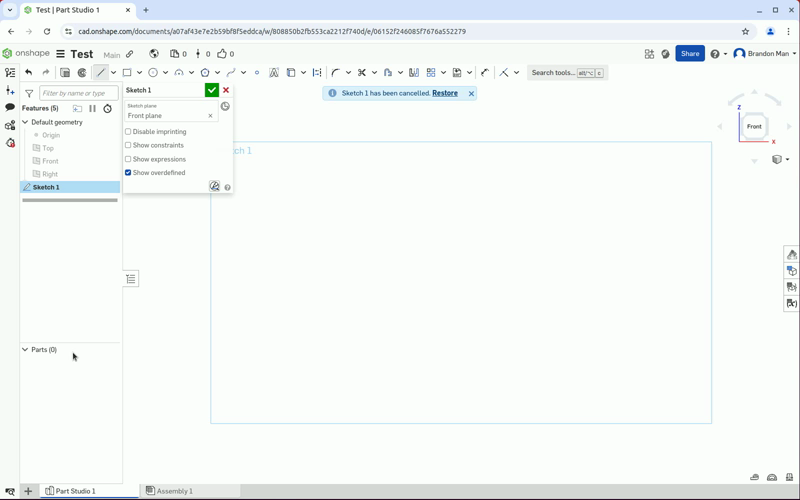
mouse_move(404, 282)
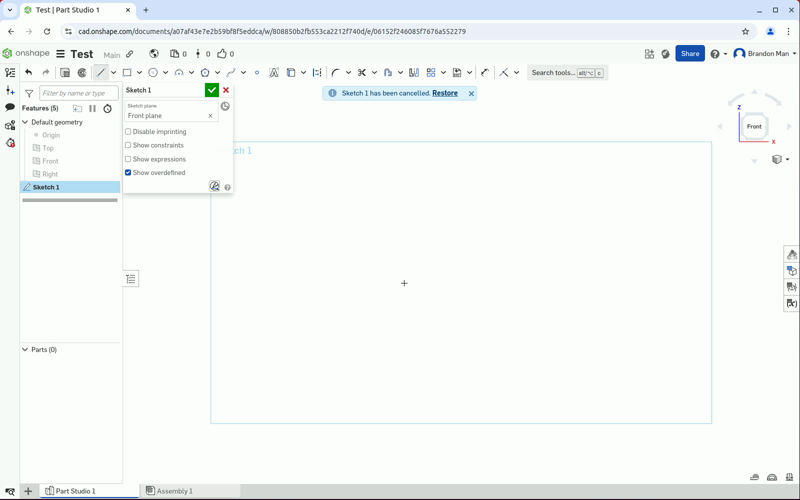
click(404, 282)
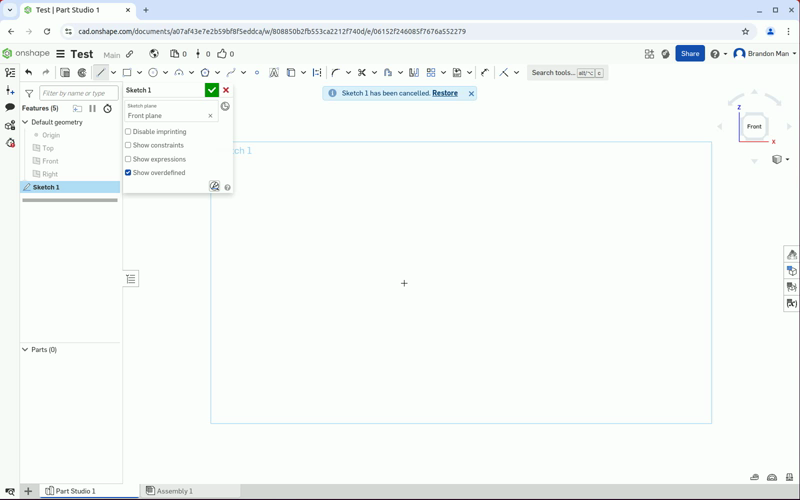
key_up(shift)
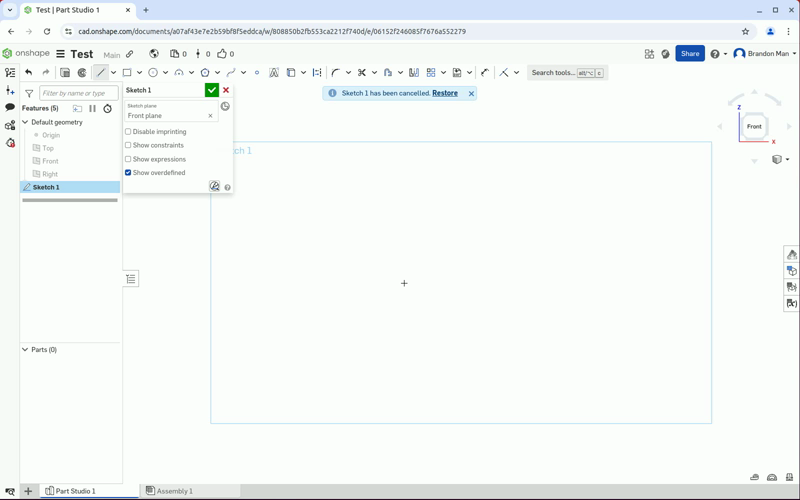
key_down(shift)
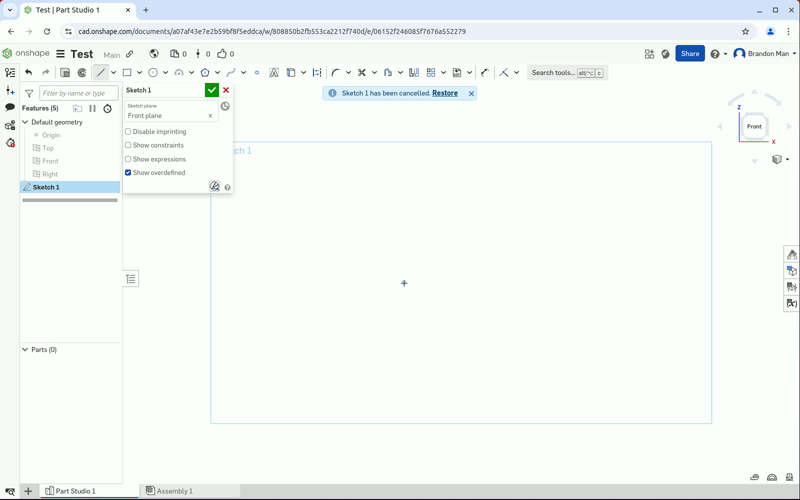
mouse_move(434, 282)
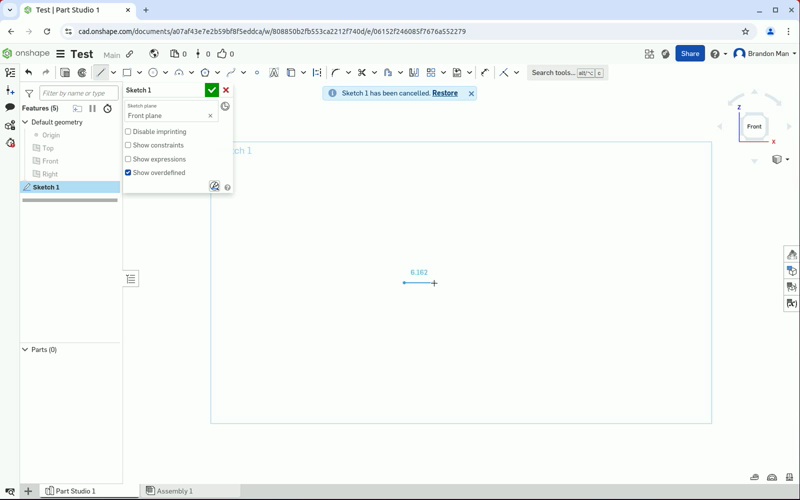
mouse_move(461, 282)
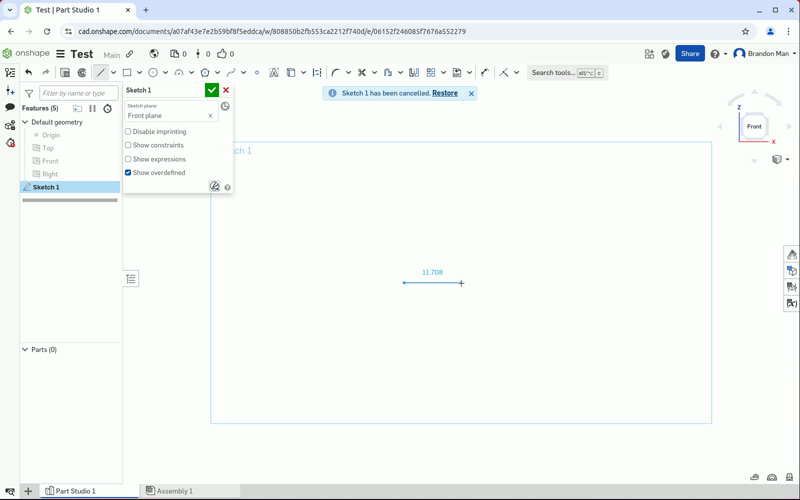
click(461, 282)
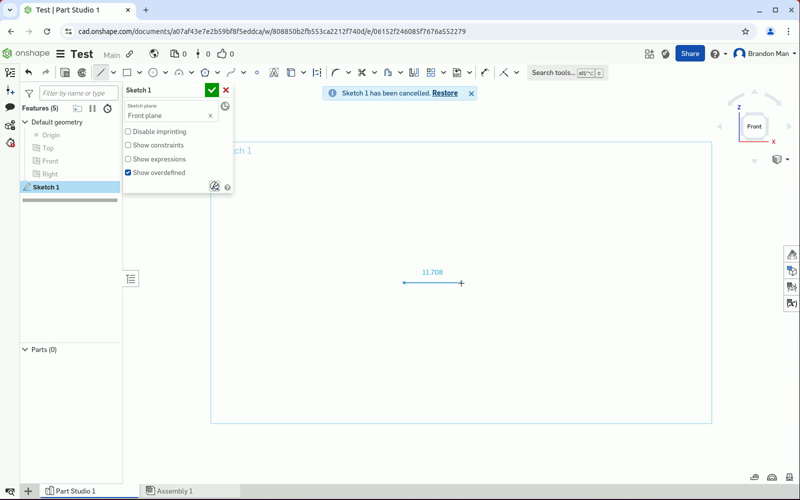
key_up(shift)
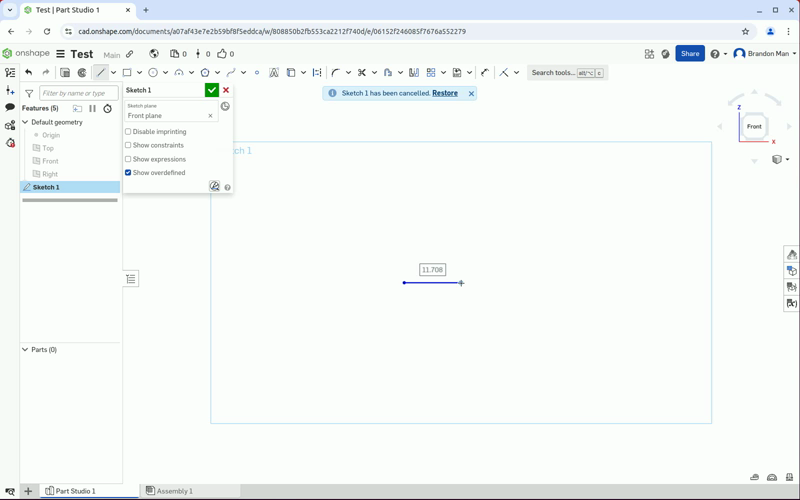
key_down(shift)
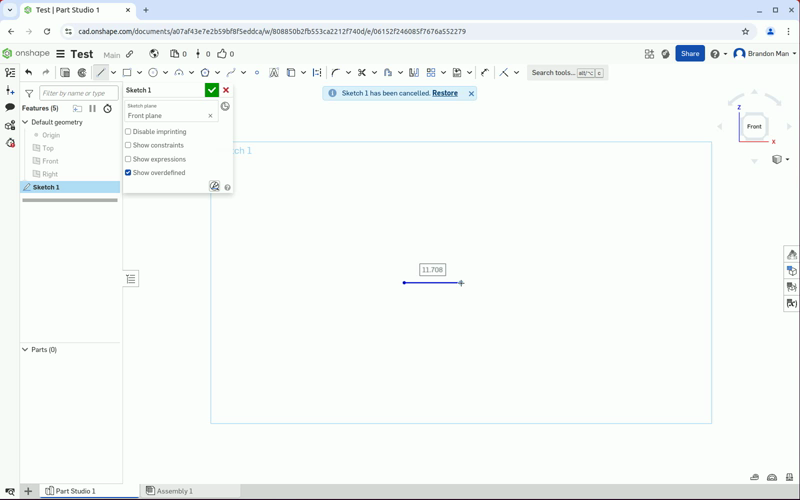
mouse_move(491, 282)
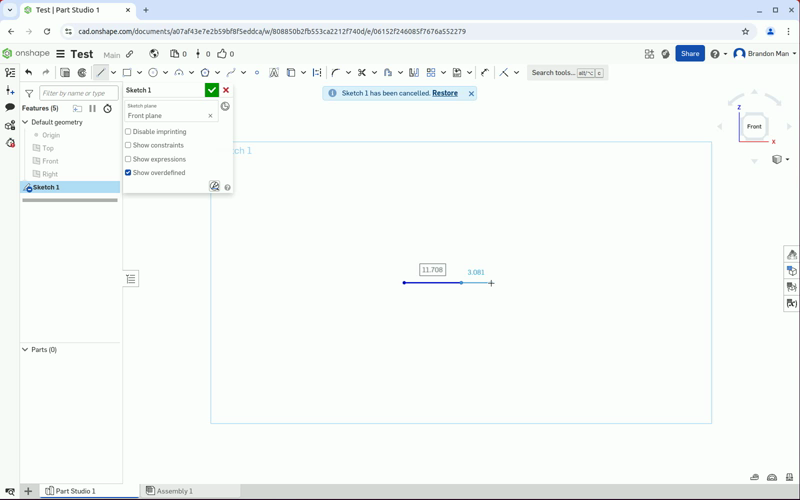
mouse_move(461, 226)
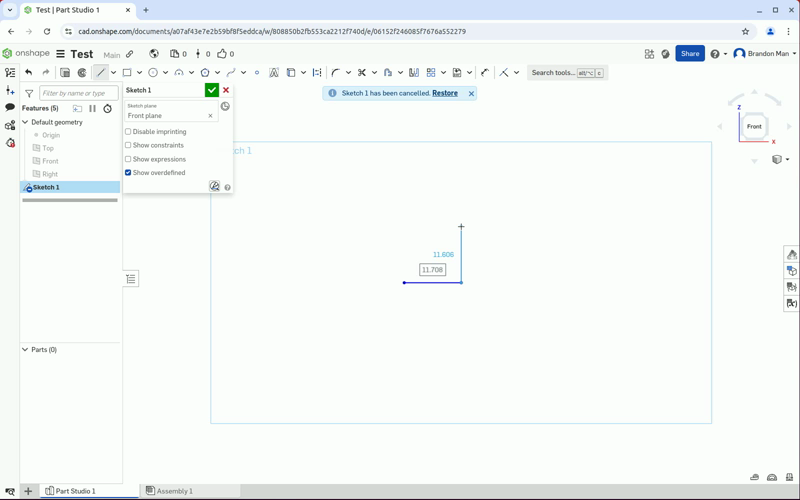
click(461, 226)
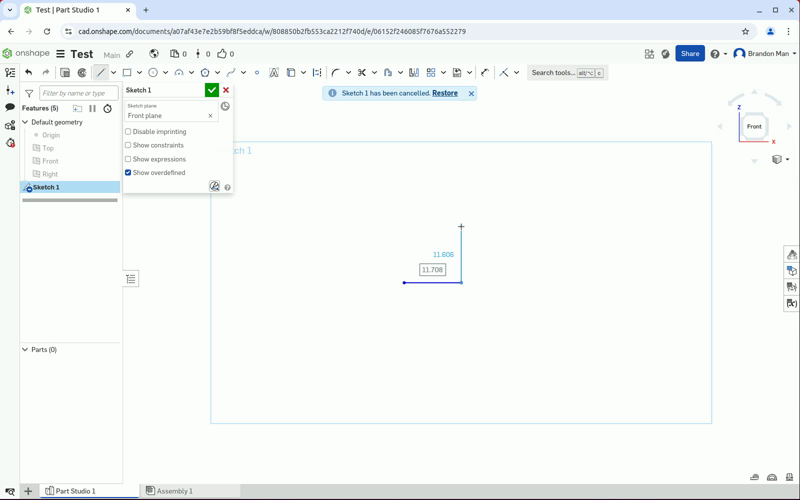
key_up(shift)
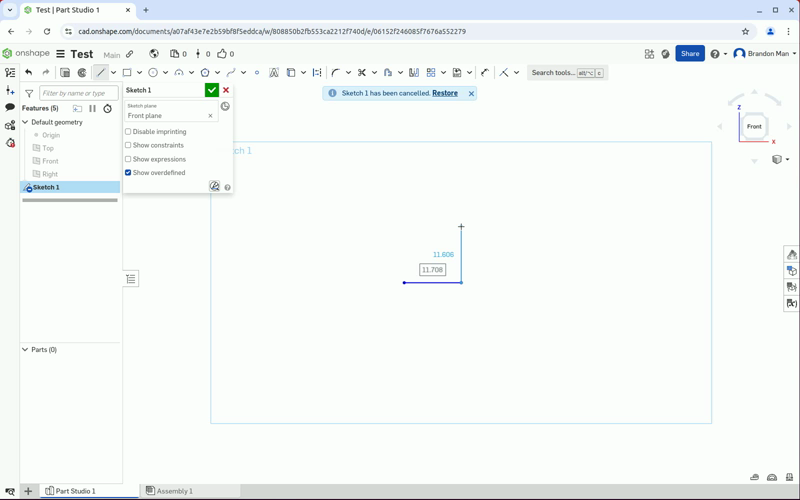
key_down(shift)
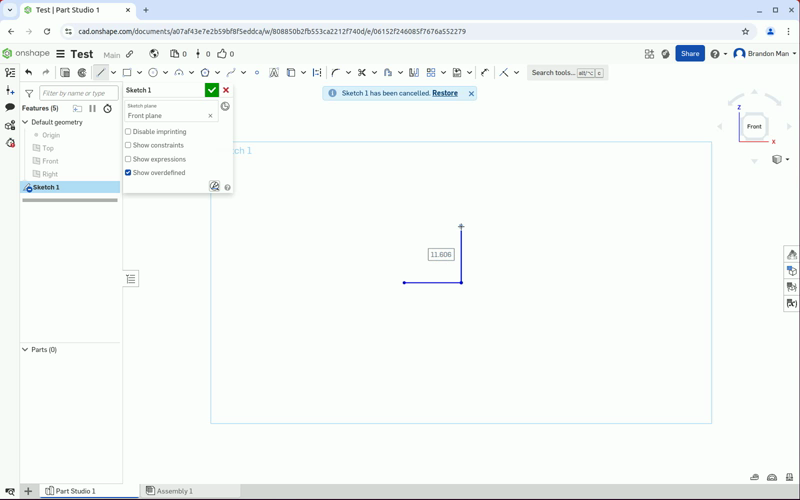
mouse_move(491, 226)
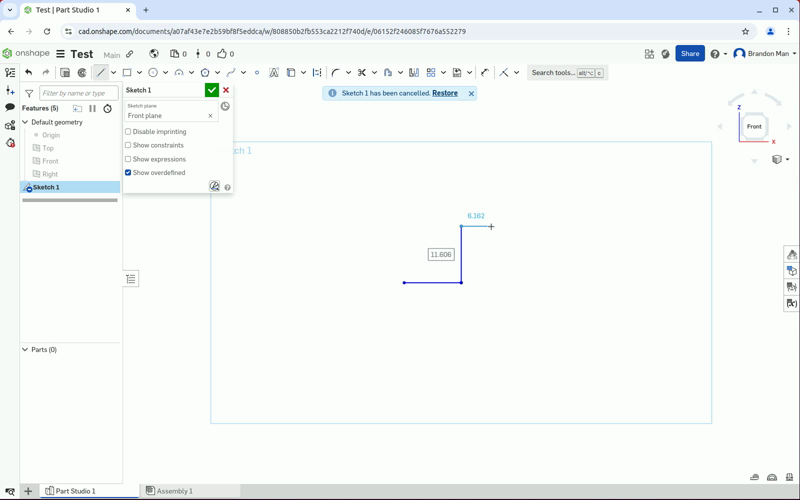
mouse_move(404, 226)
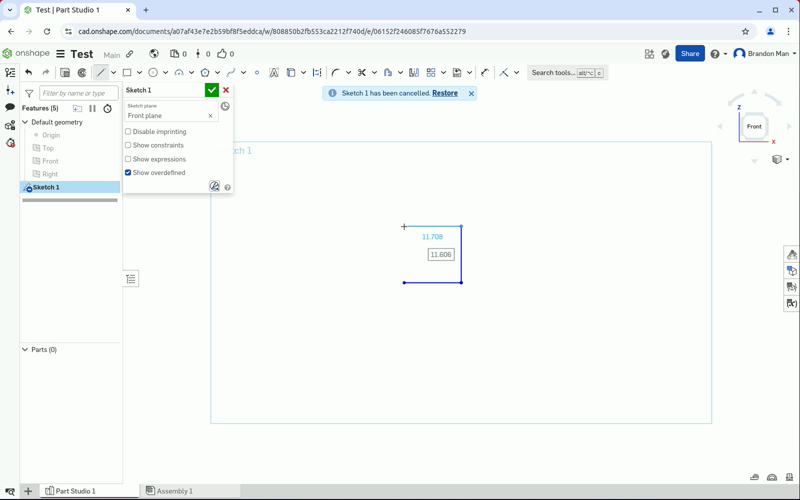
click(404, 226)
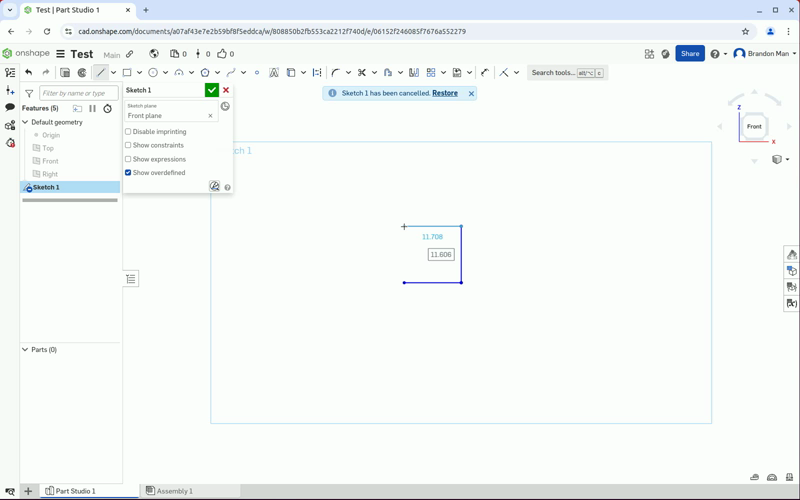
key_up(shift)
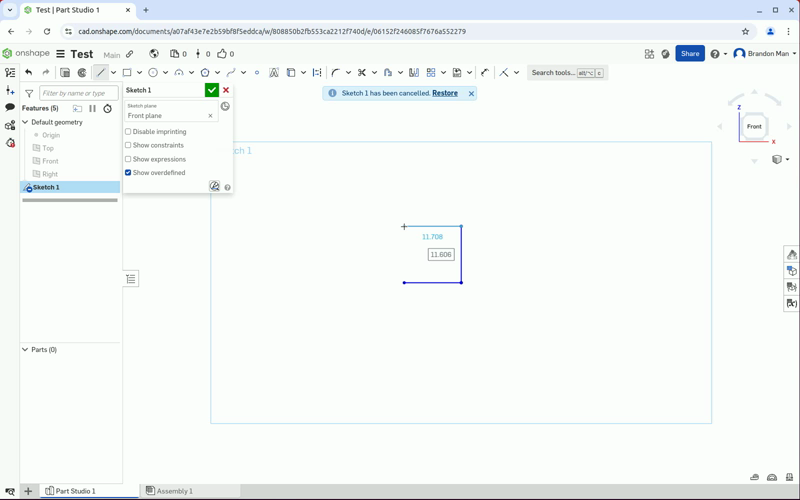
mouse_move(434, 226)
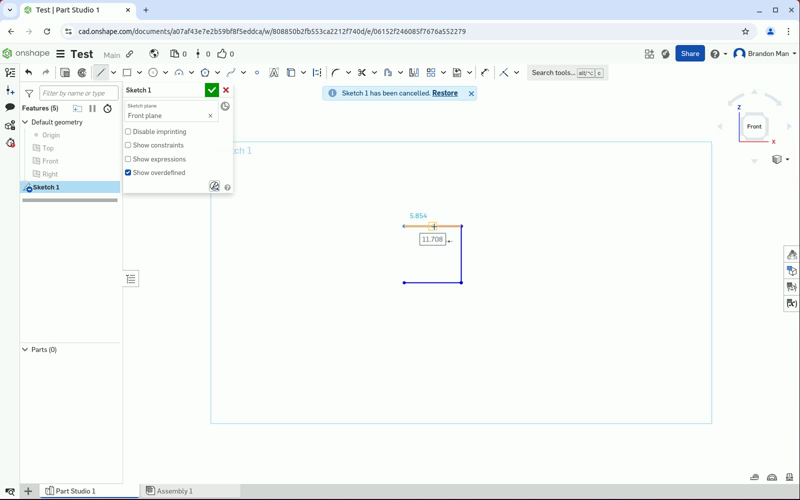
key_down(shift)
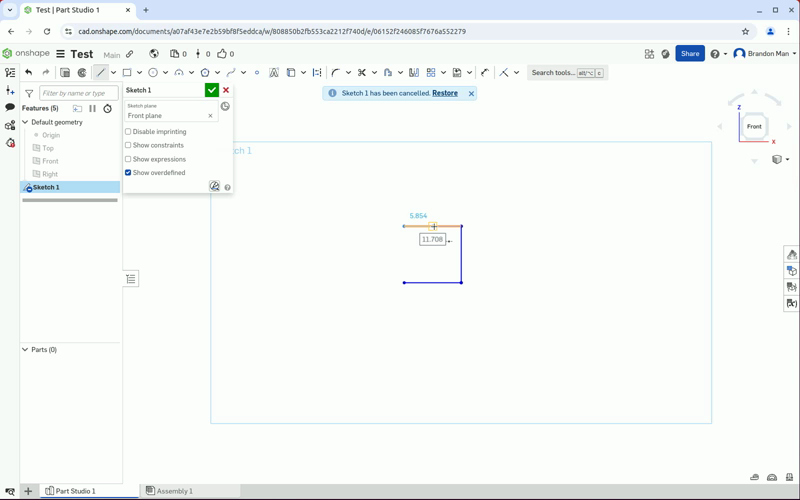
mouse_move(404, 282)
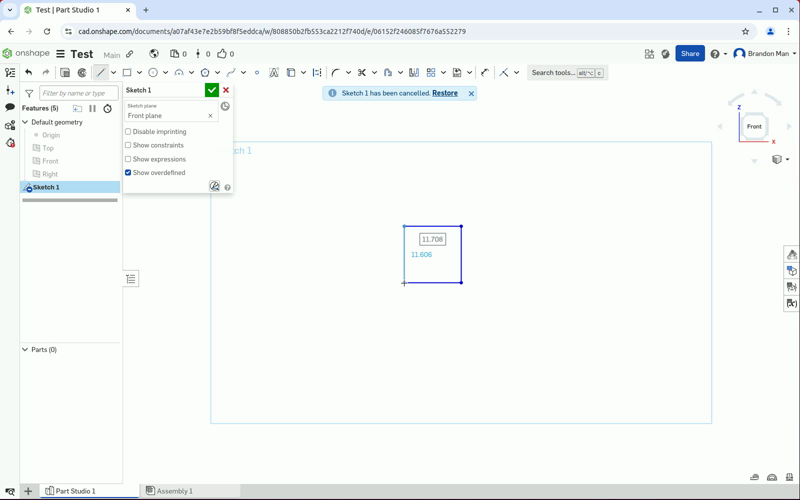
key_up(shift)
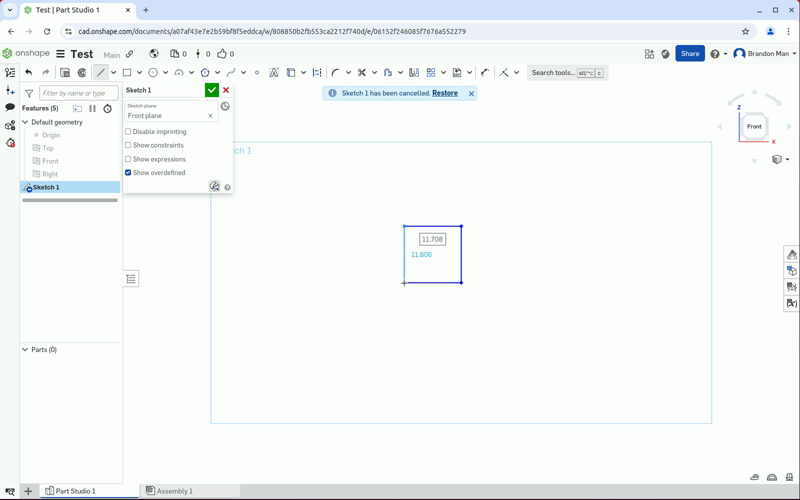
click(404, 282)
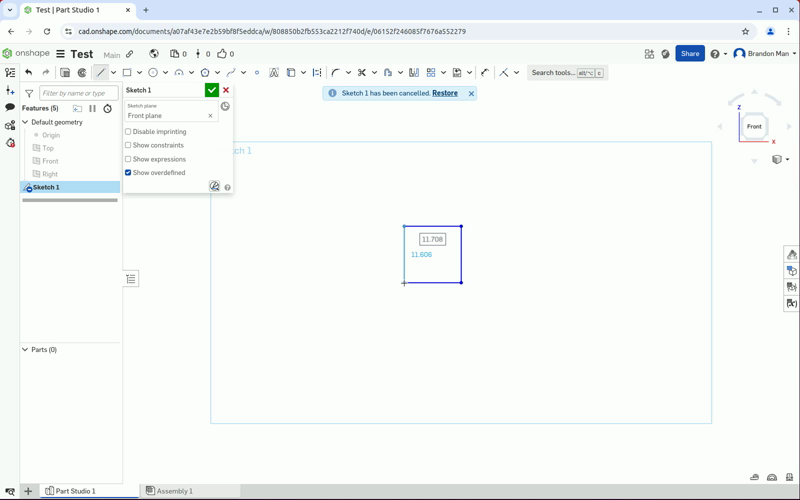
key(esc)
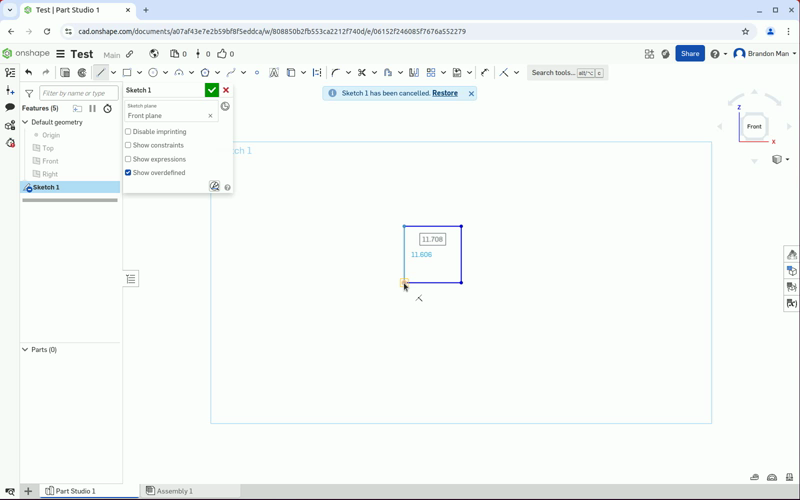
mouse_move(438, 269)
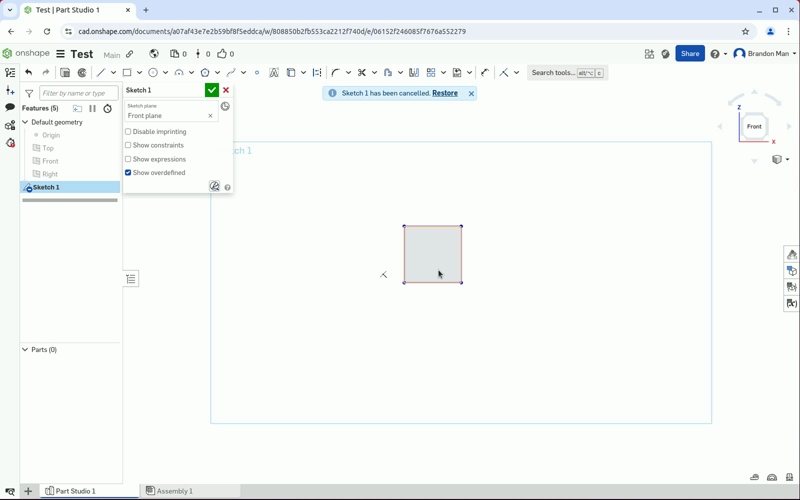
click(438, 269)
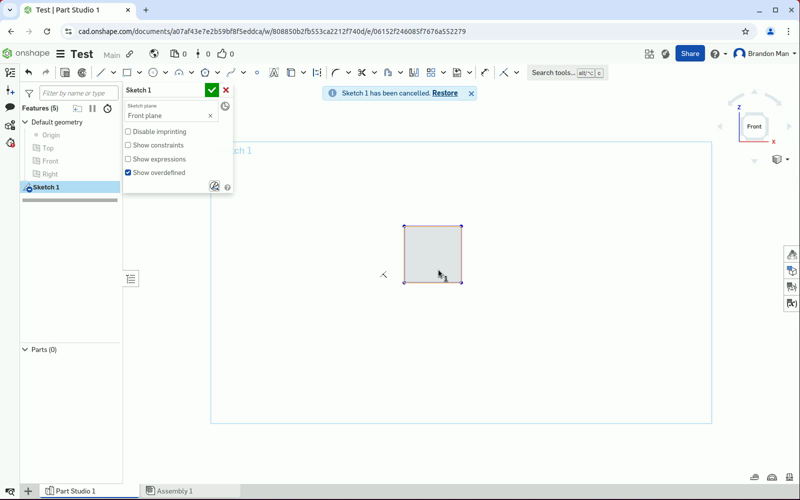
mouse_move(73, 352)
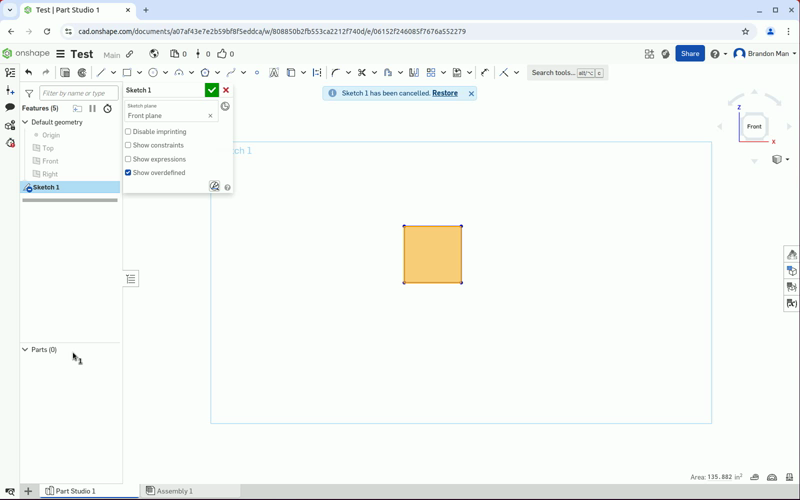
key(shift+y)
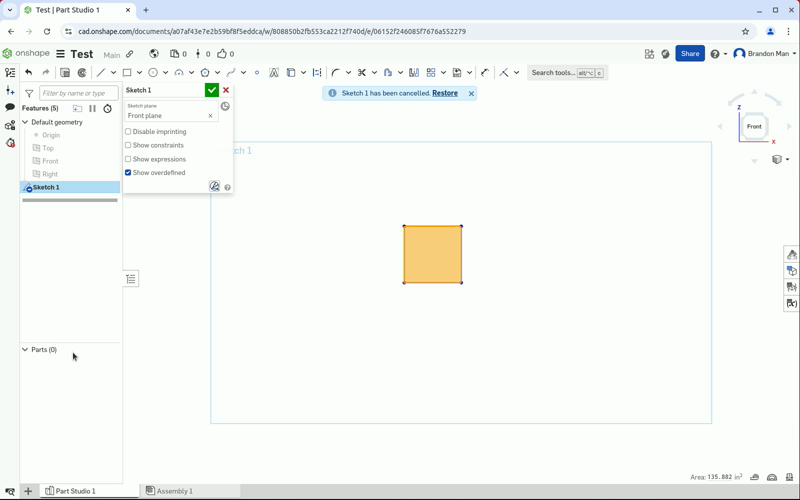
key(shift+e)
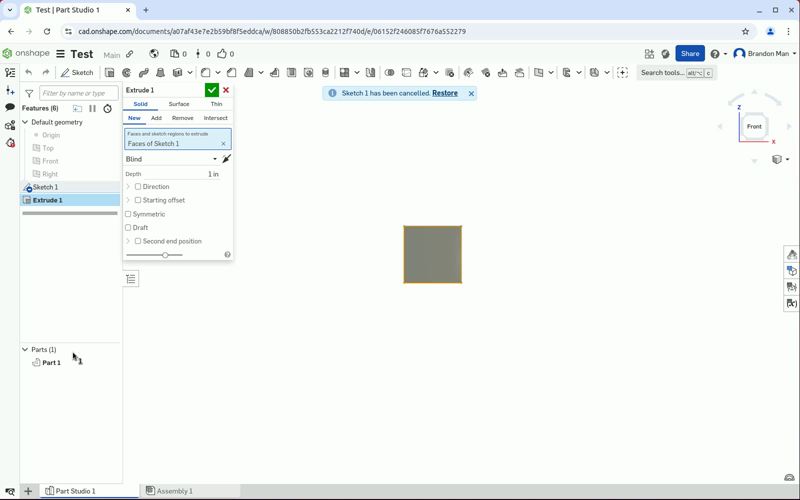
mouse_move(143, 106)
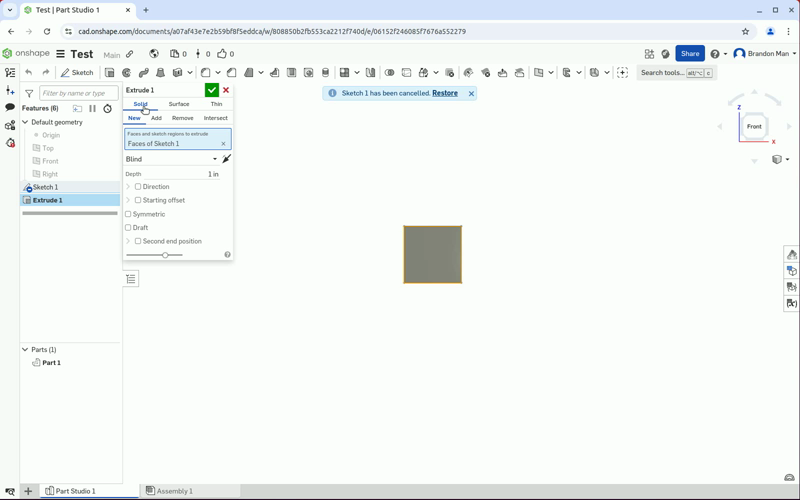
click(143, 106)
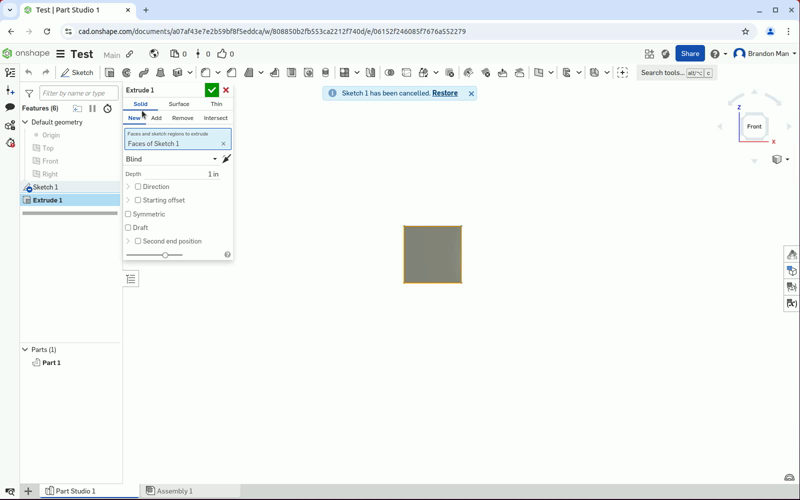
mouse_move(137, 120)
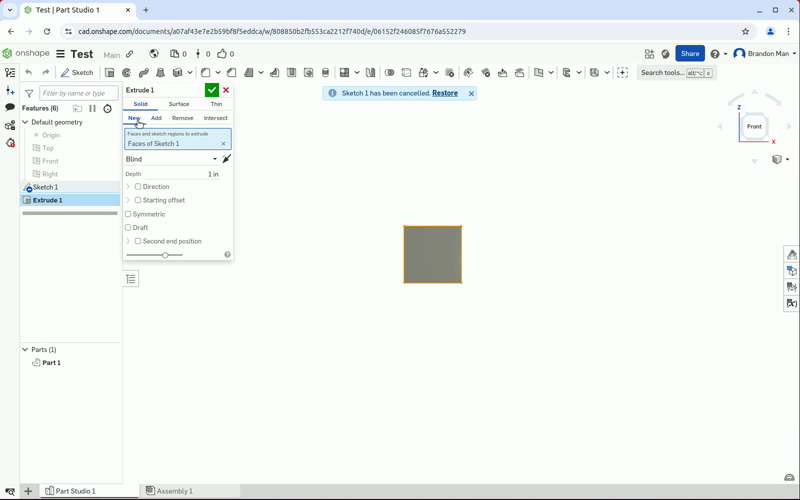
click(137, 120)
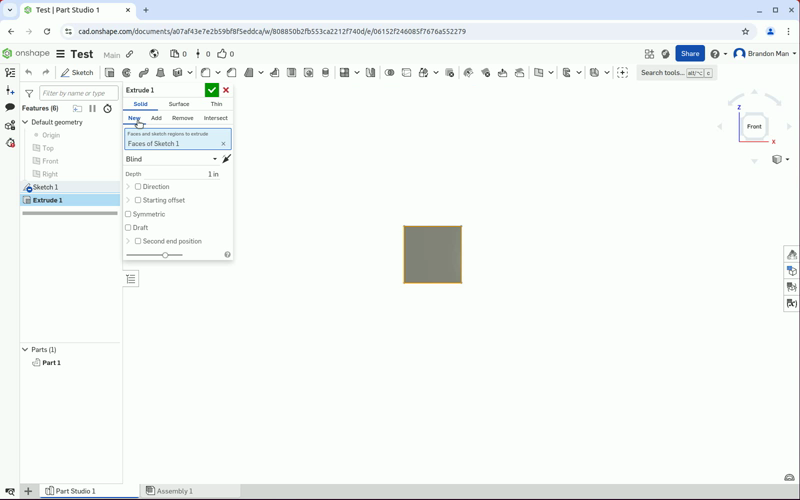
key(tab, 4)
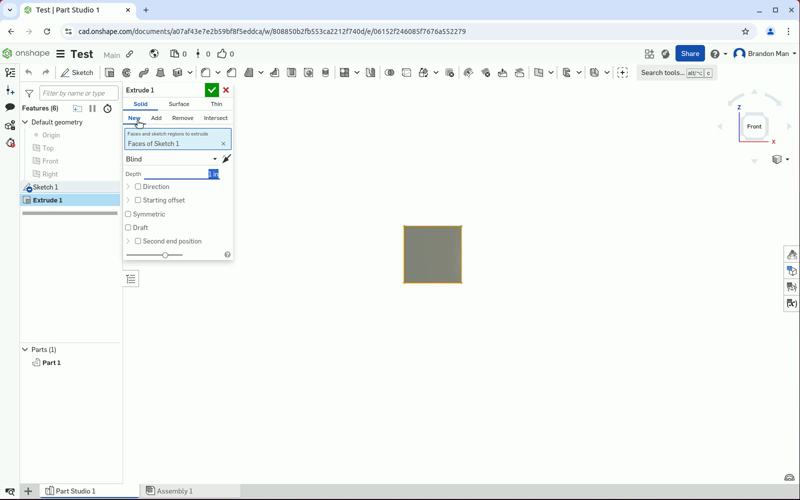
text(23.108)
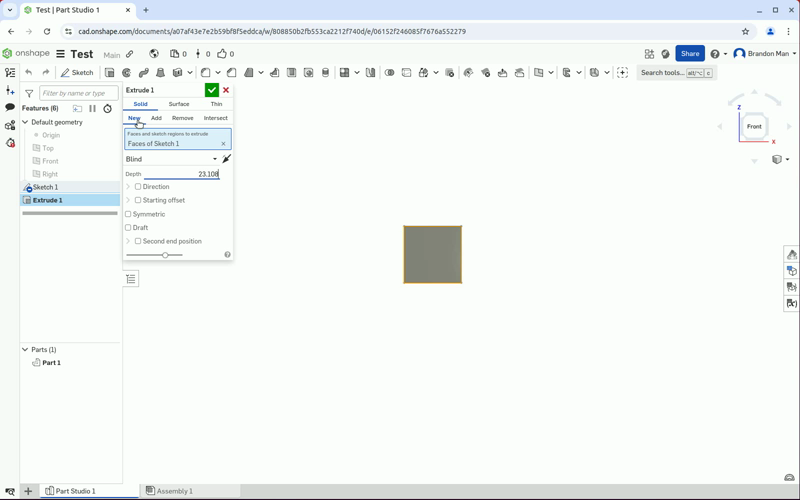
key(enter)
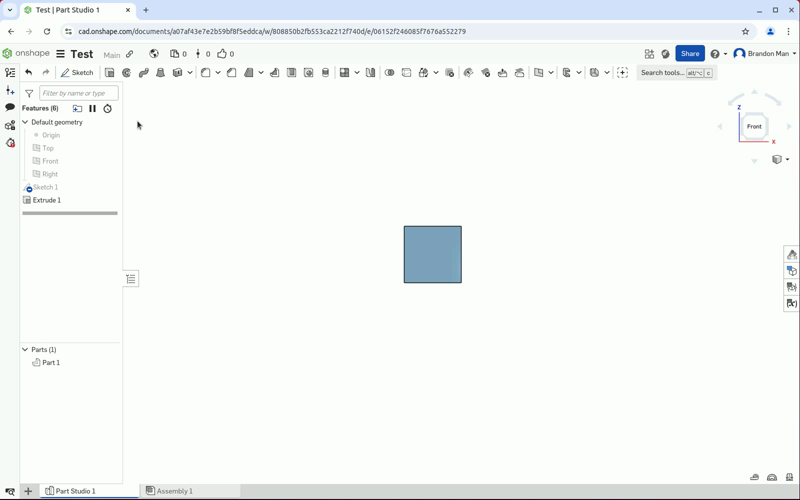
key(shift+h)
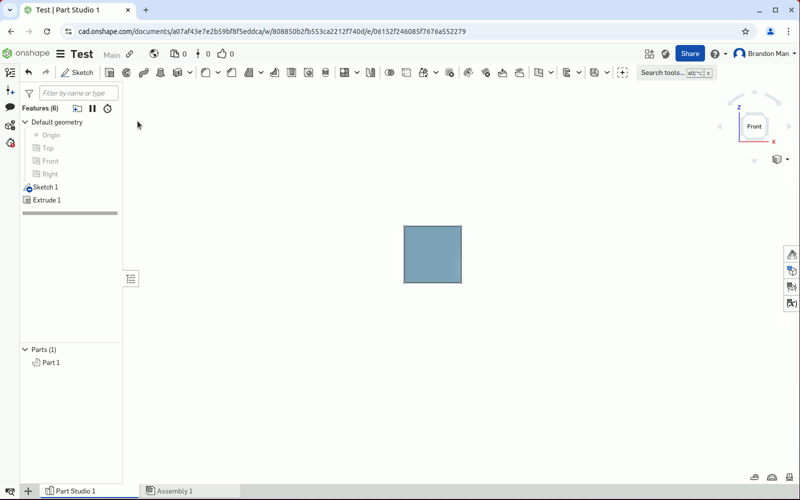
key(shift+h)
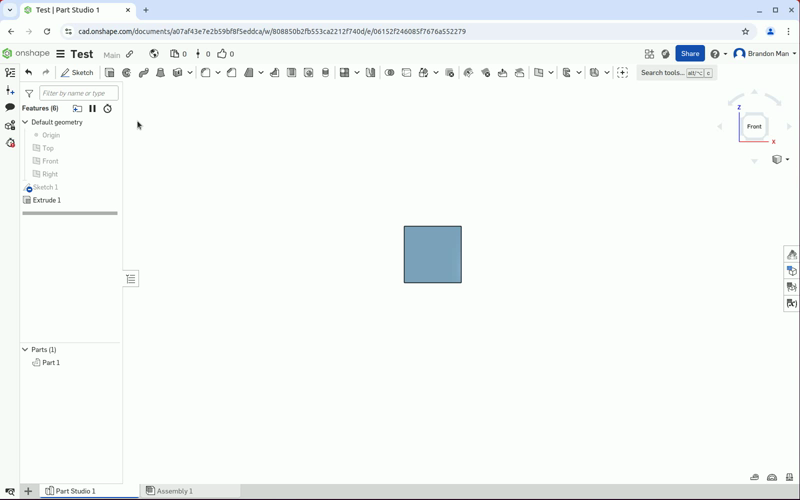
mouse_move(73, 189)
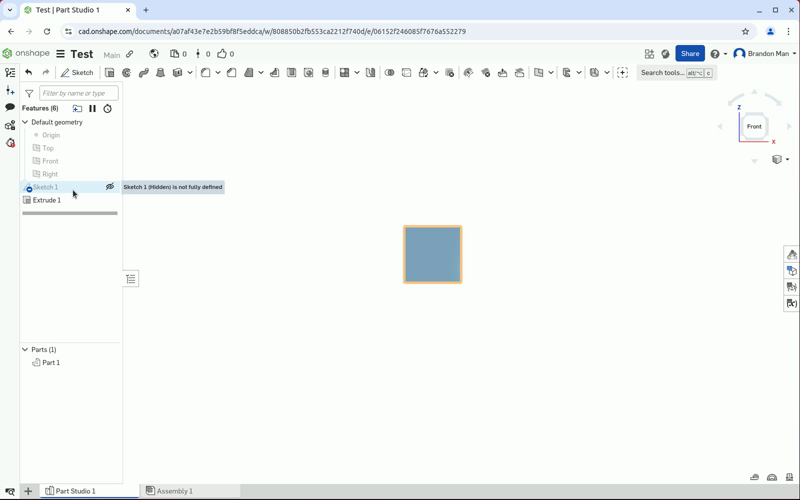
click(73, 189)
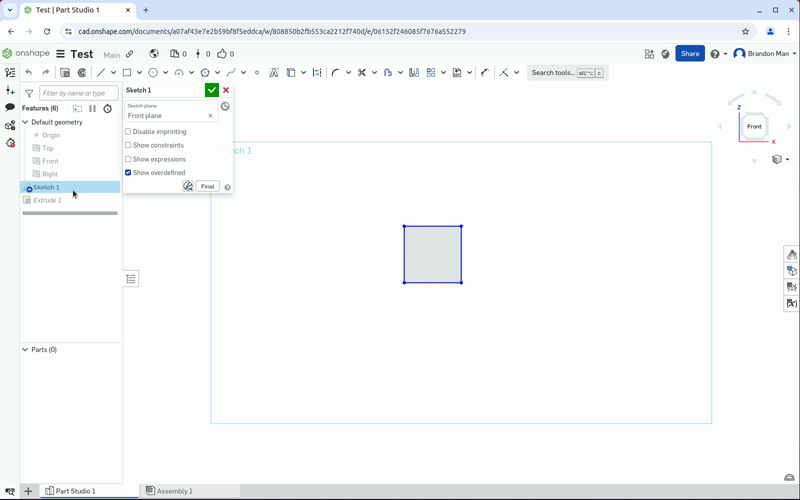
mouse_move(229, 92)
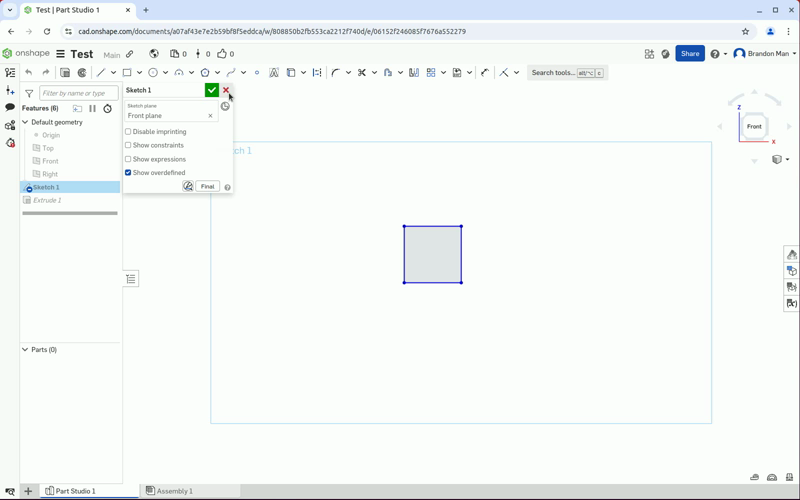
click(229, 92)
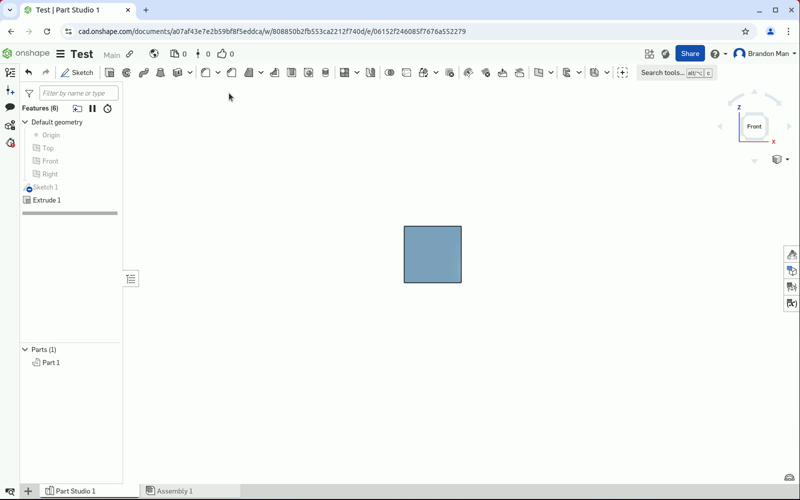
mouse_move(541, 75)
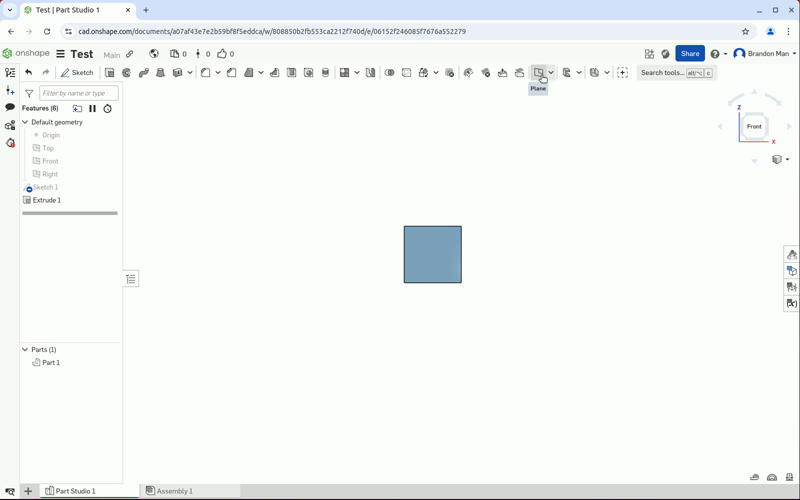
click(541, 75)
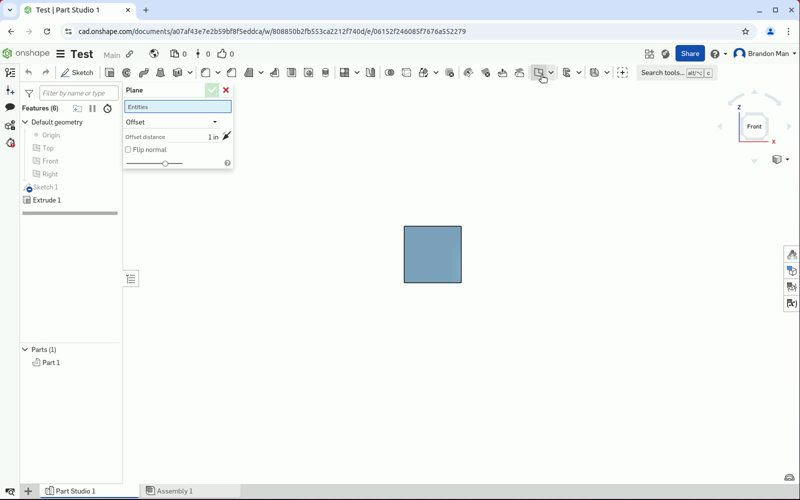
mouse_move(73, 163)
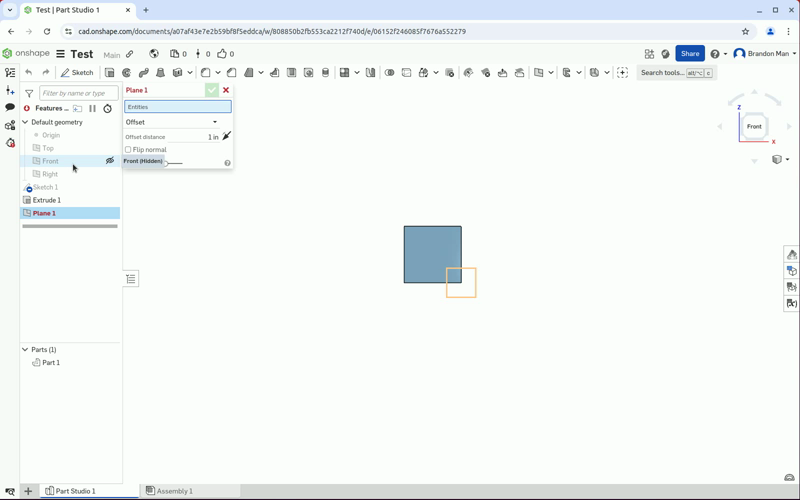
click(73, 163)
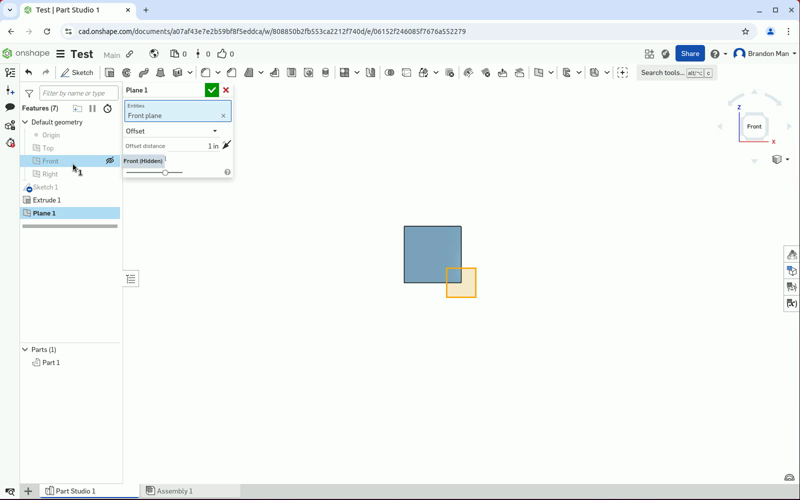
key(tab, 2)
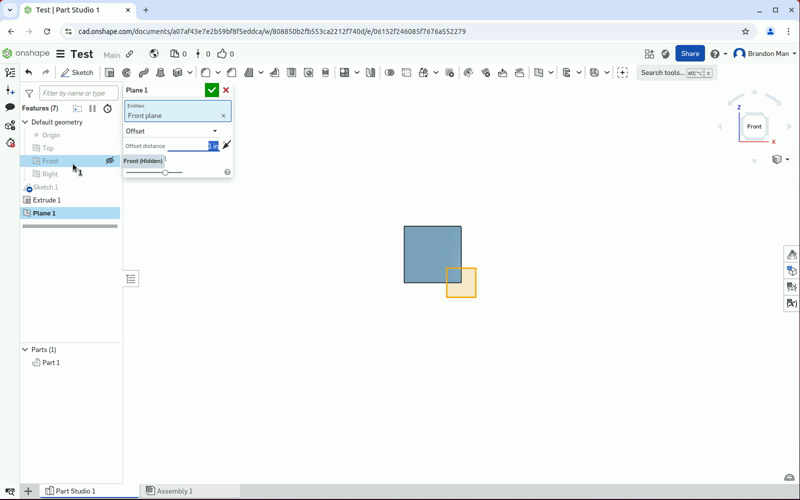
text(23.108)
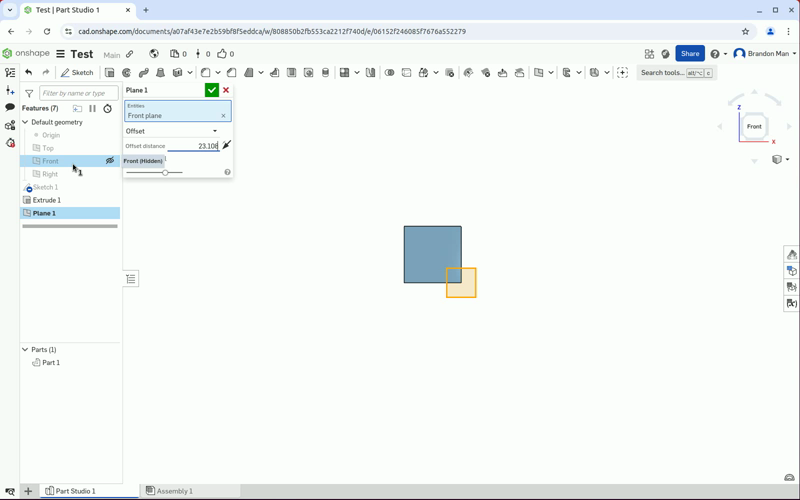
key(enter, 2)
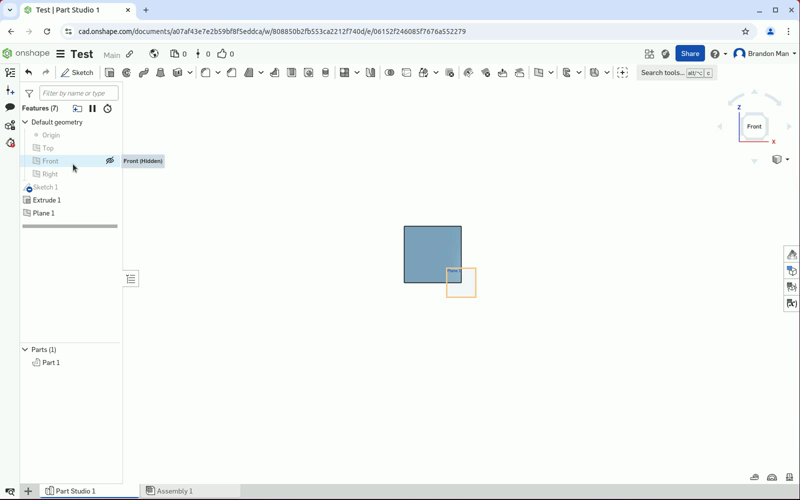
key(shift+s)
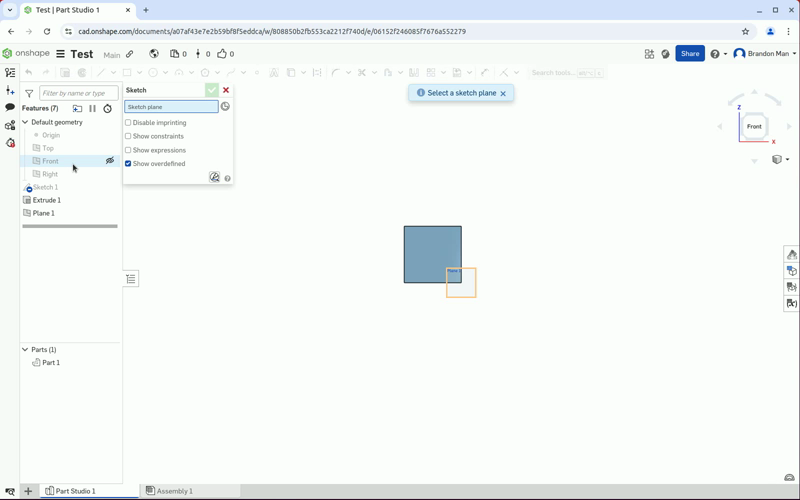
mouse_move(73, 215)
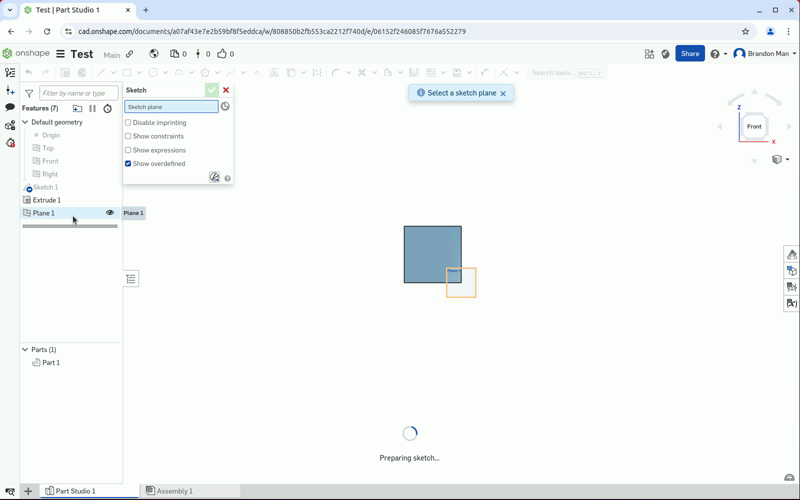
click(73, 215)
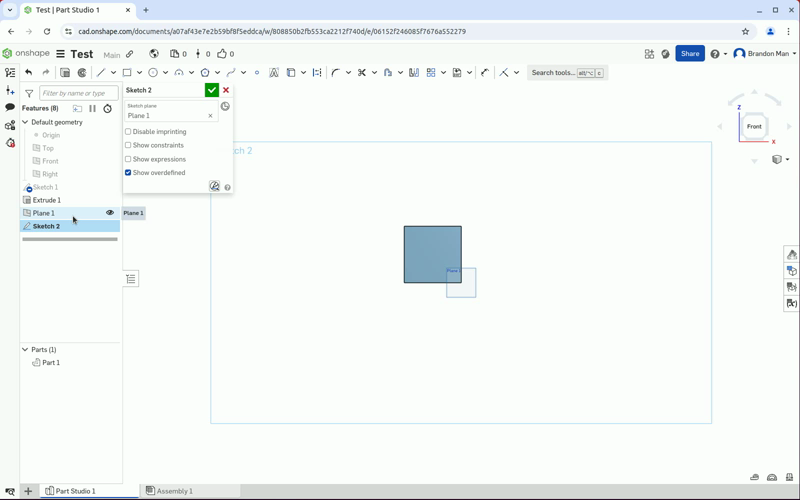
mouse_move(73, 352)
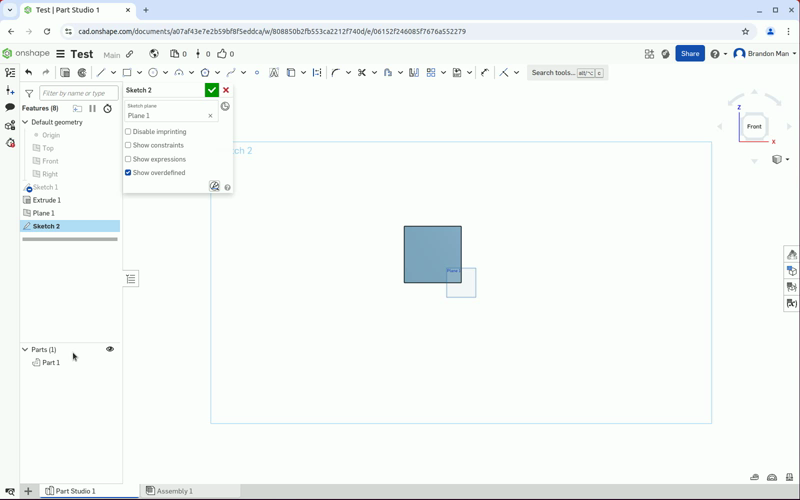
key(y)
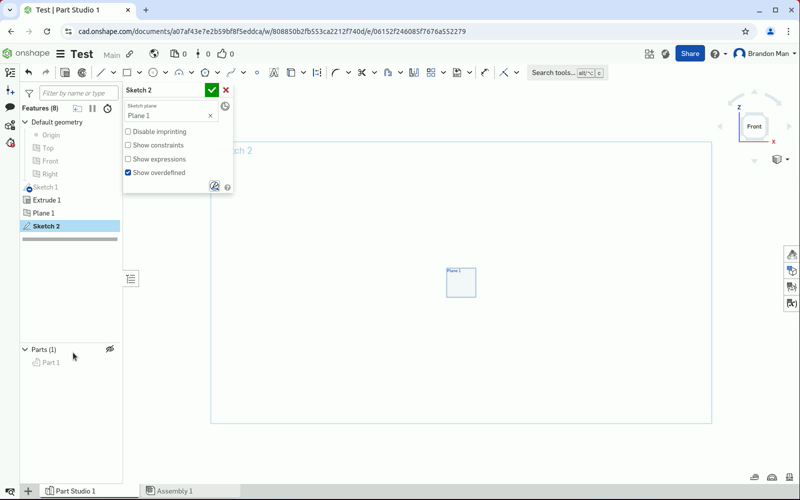
key(l)
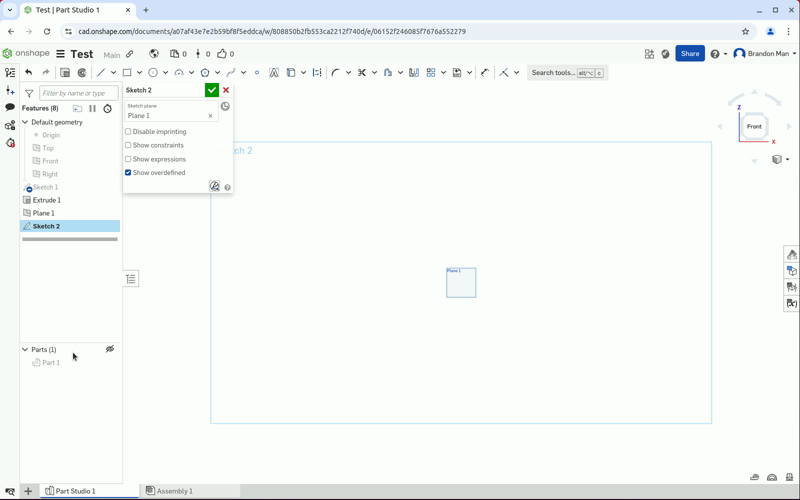
key_down(shift)
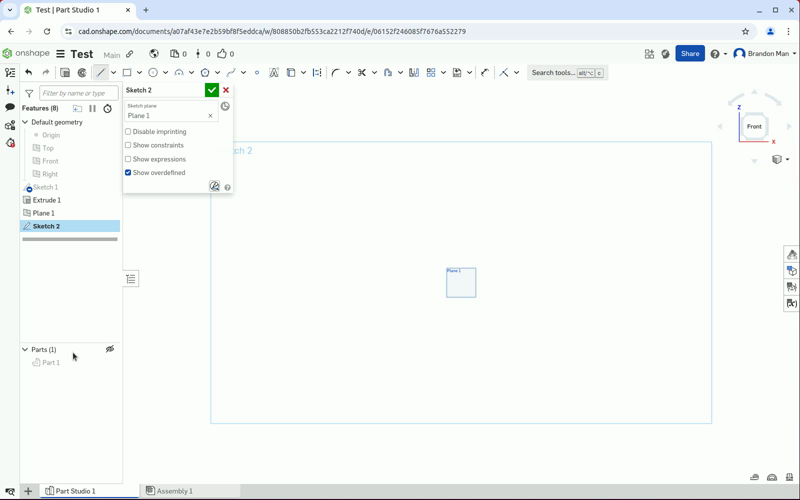
mouse_move(409, 276)
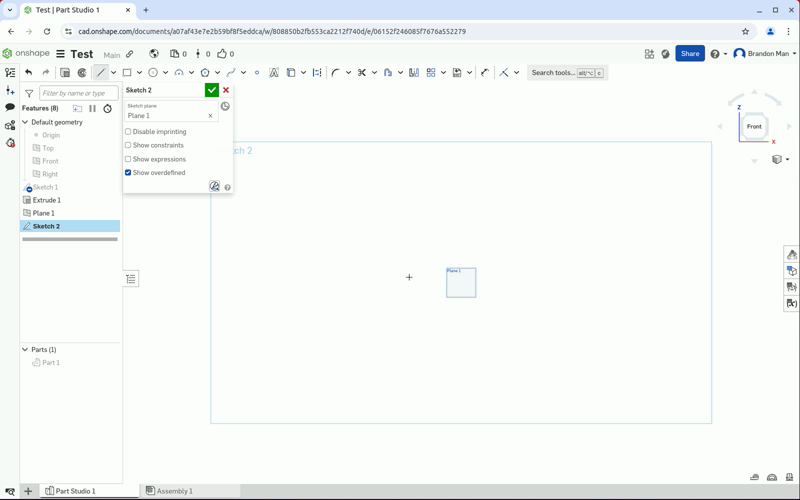
click(409, 276)
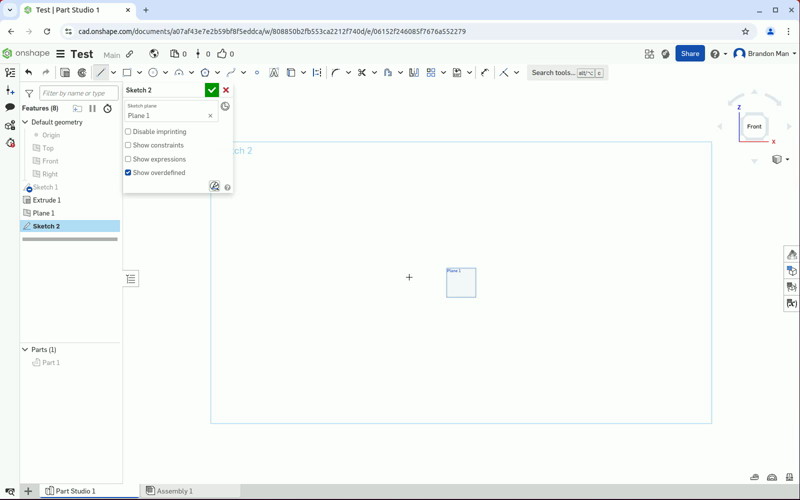
key_up(shift)
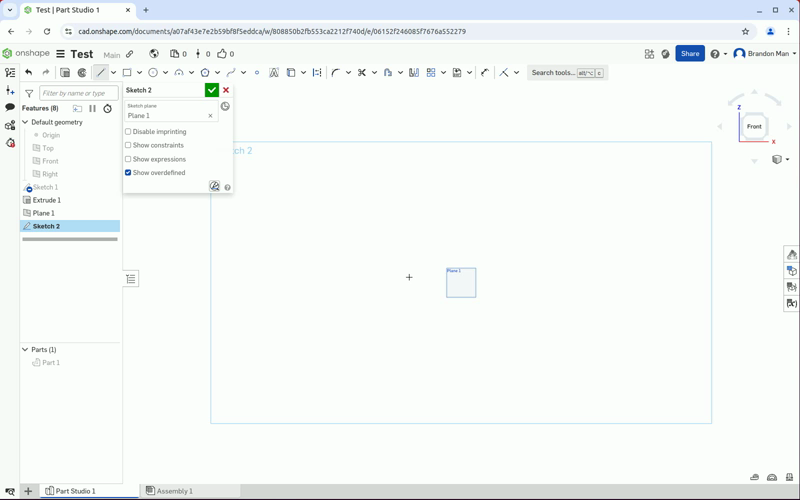
key_down(shift)
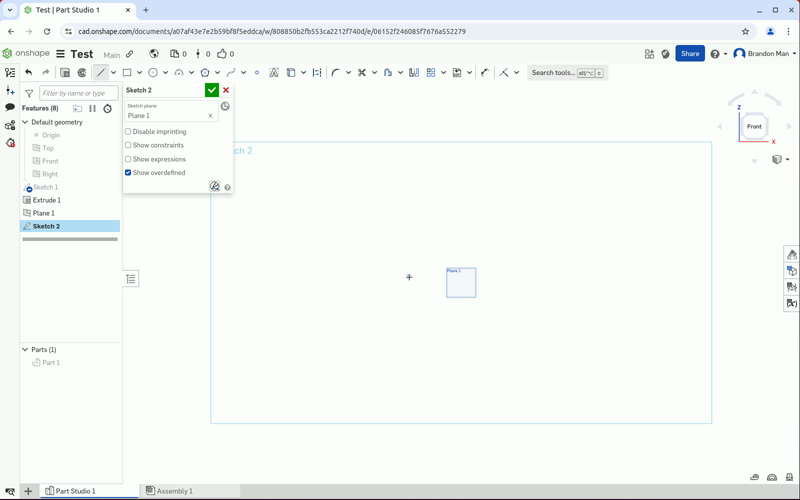
mouse_move(439, 276)
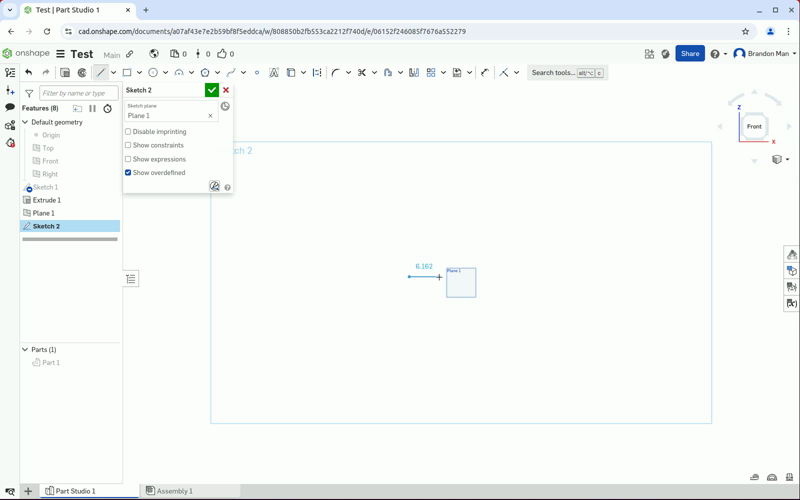
mouse_move(457, 276)
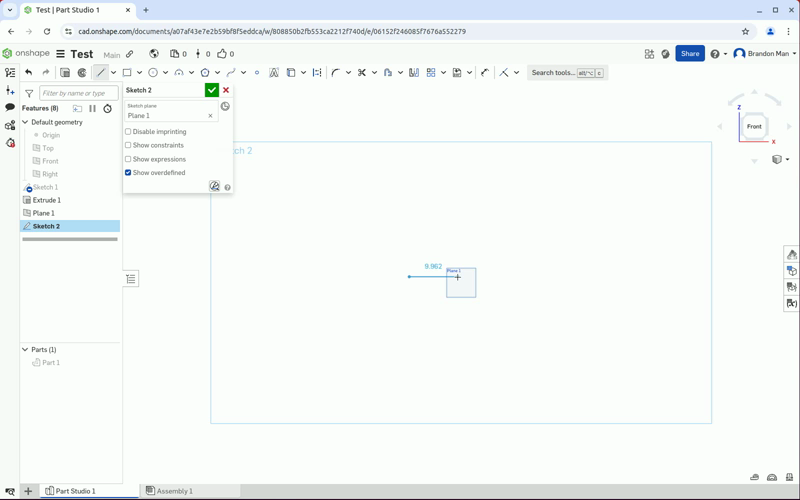
click(457, 276)
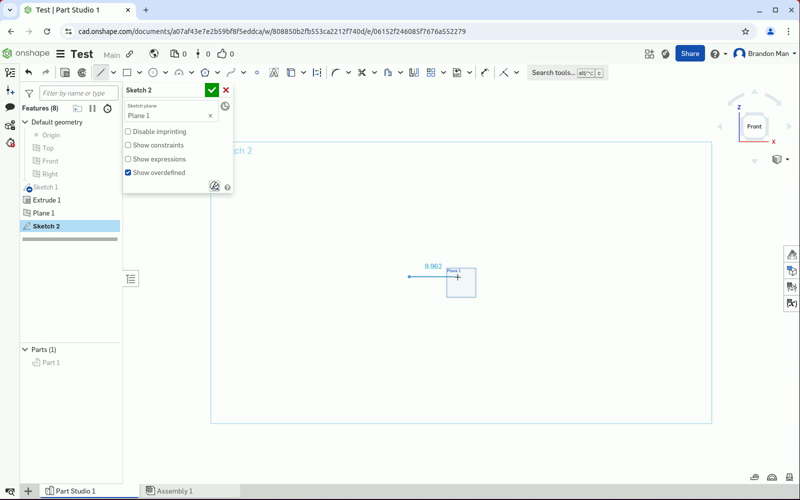
key_up(shift)
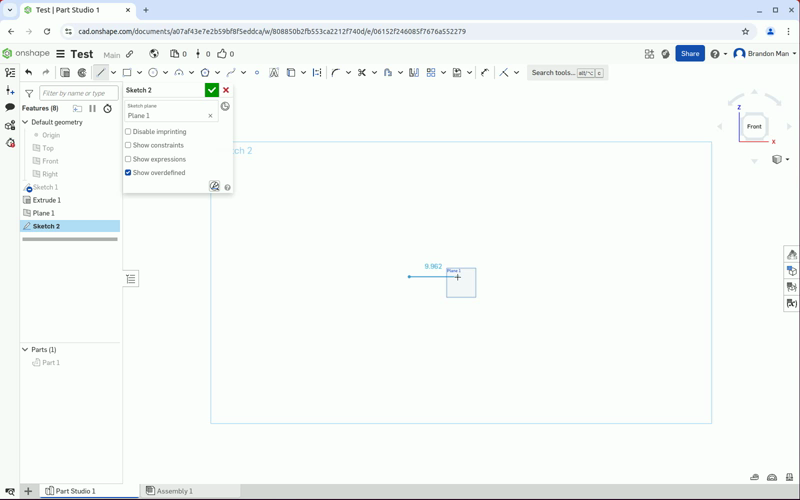
key_down(shift)
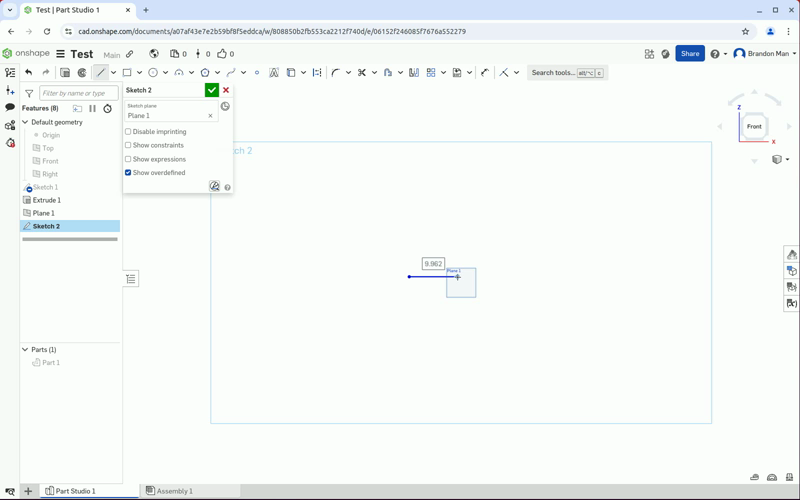
mouse_move(487, 276)
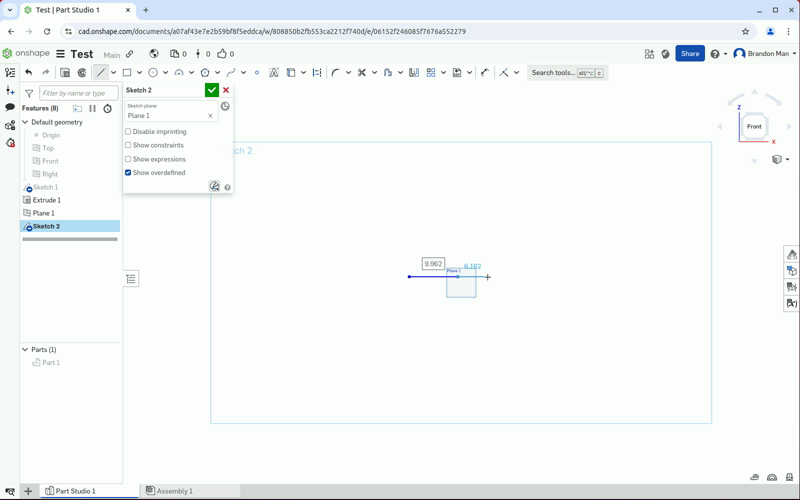
mouse_move(457, 231)
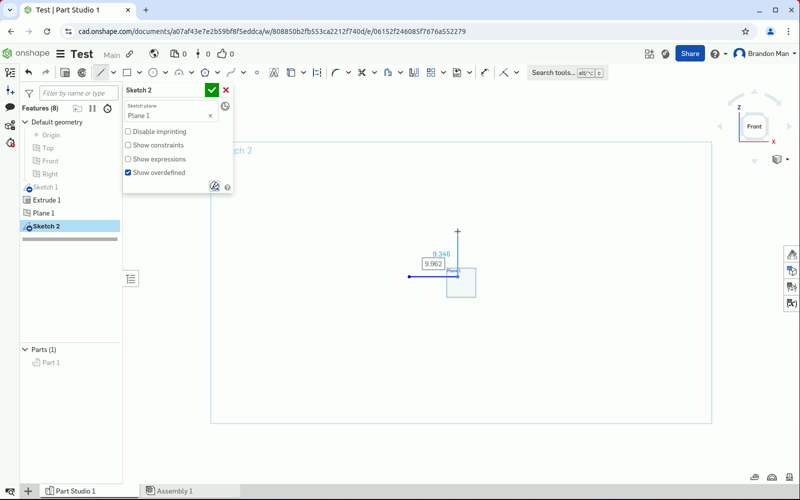
click(457, 231)
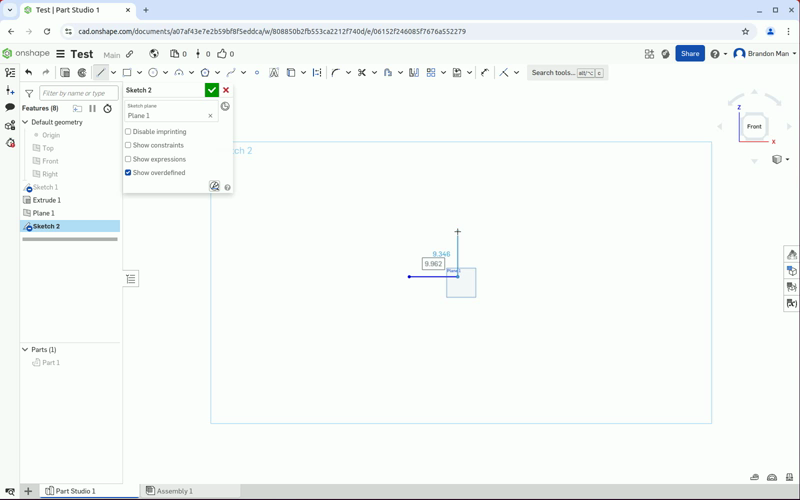
key_up(shift)
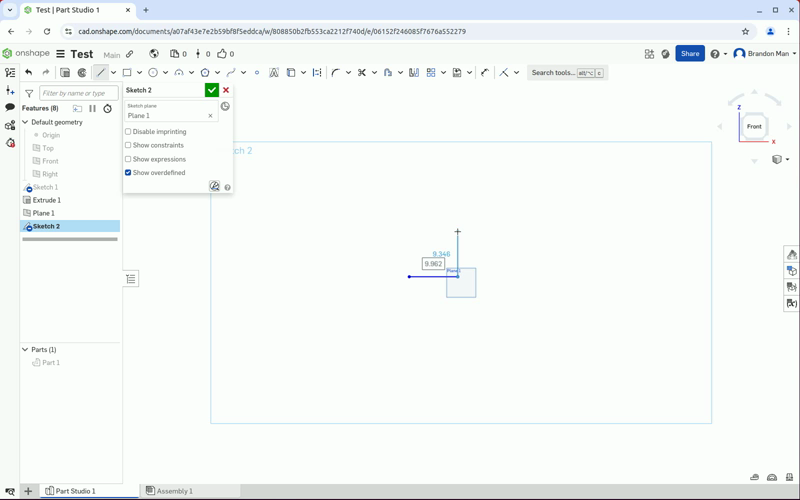
key_down(shift)
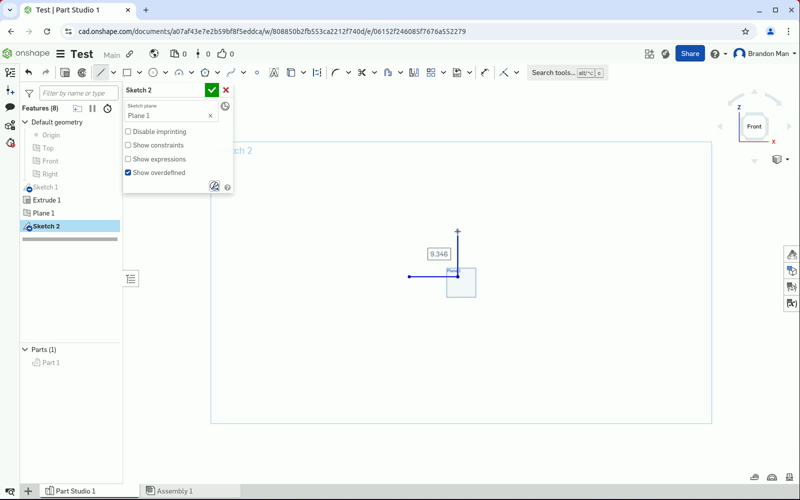
mouse_move(487, 231)
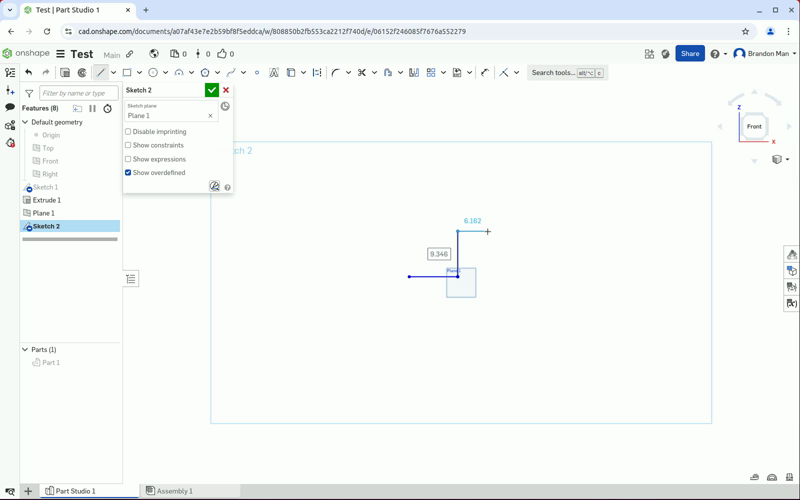
mouse_move(409, 231)
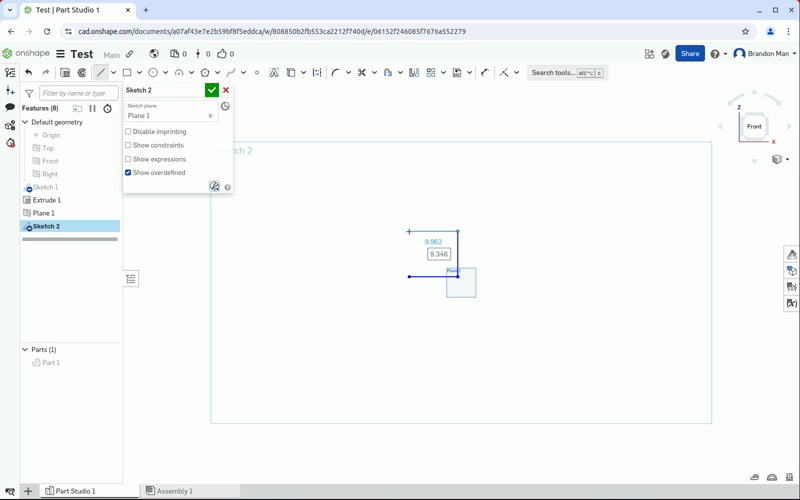
click(409, 231)
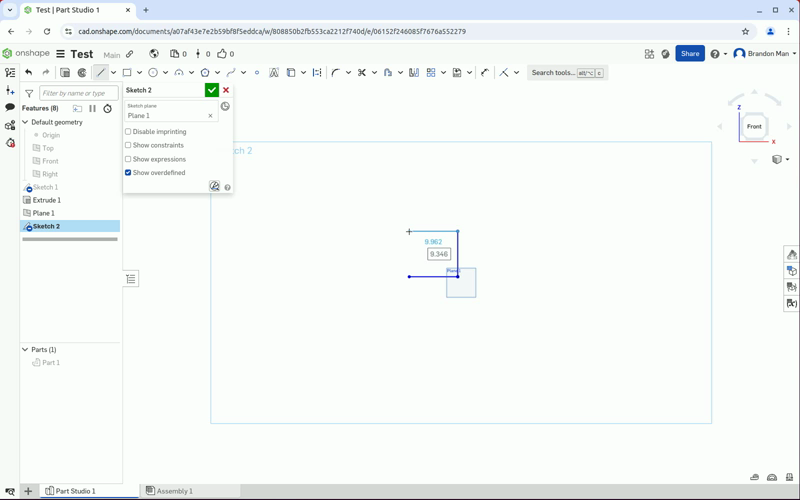
key_up(shift)
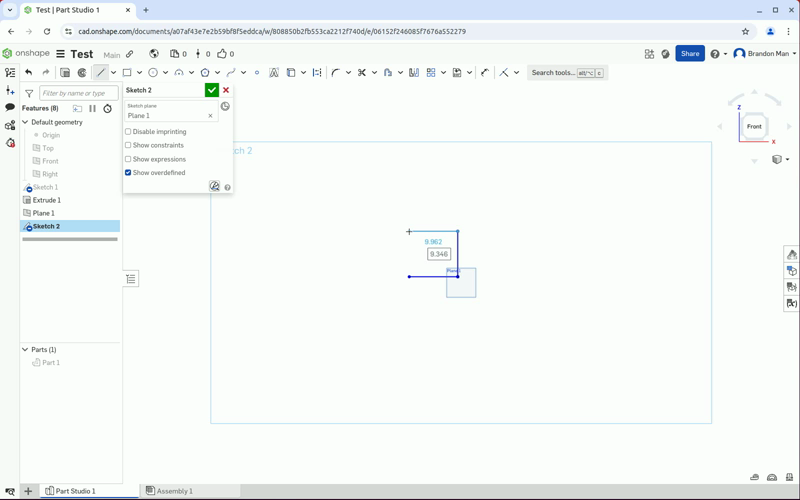
mouse_move(439, 231)
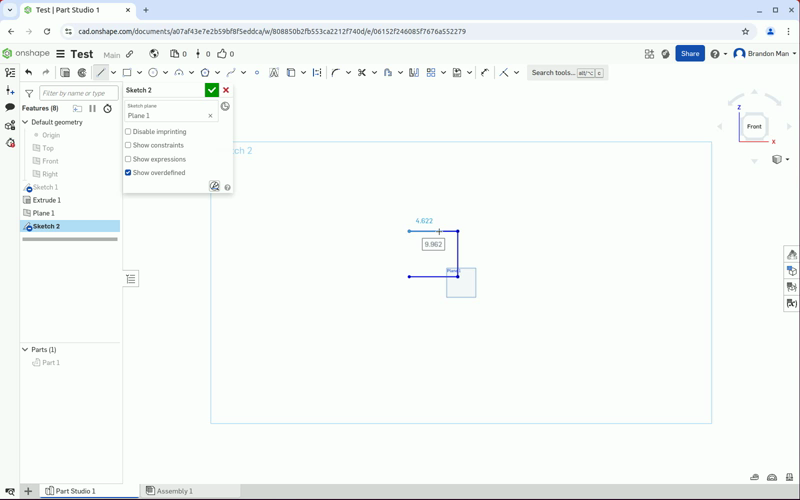
key_down(shift)
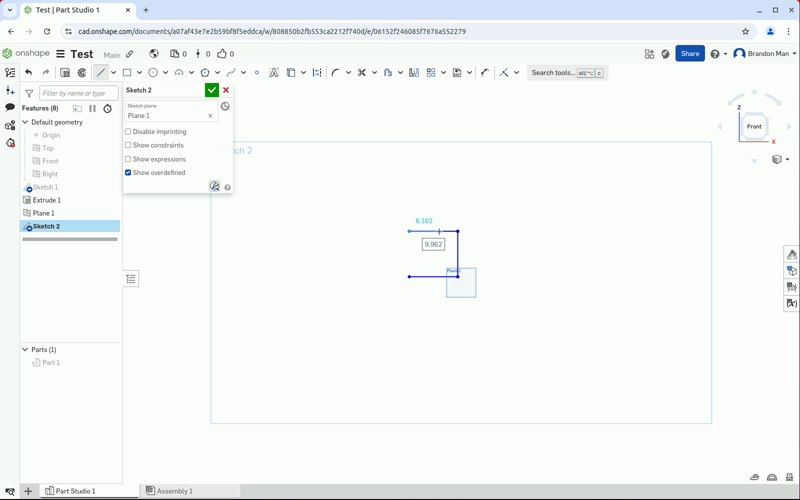
mouse_move(409, 276)
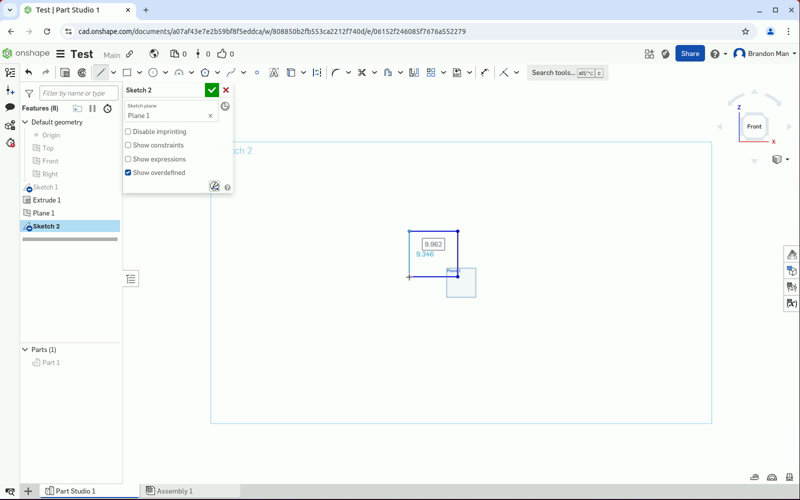
key_up(shift)
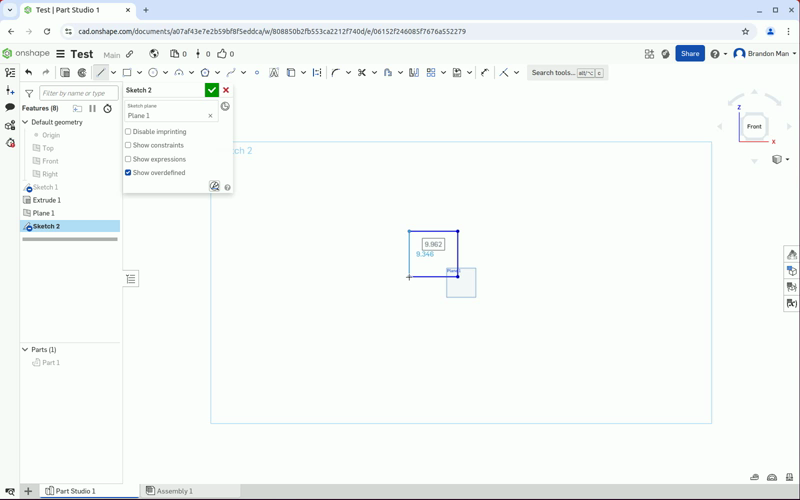
click(409, 276)
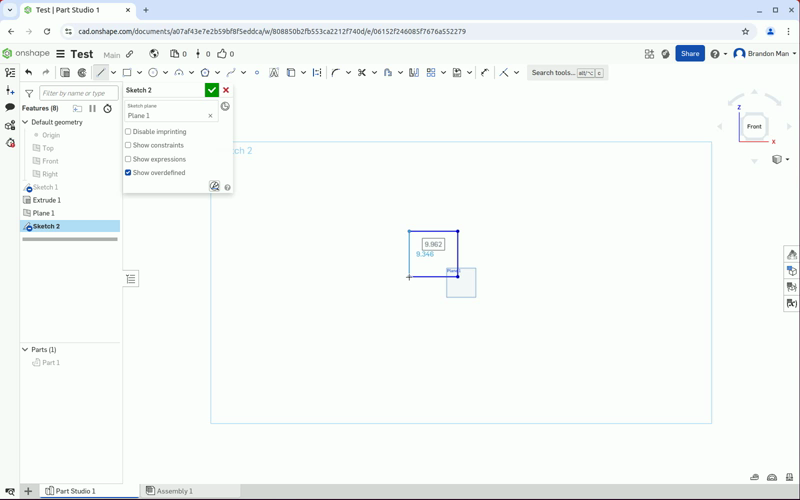
key(esc)
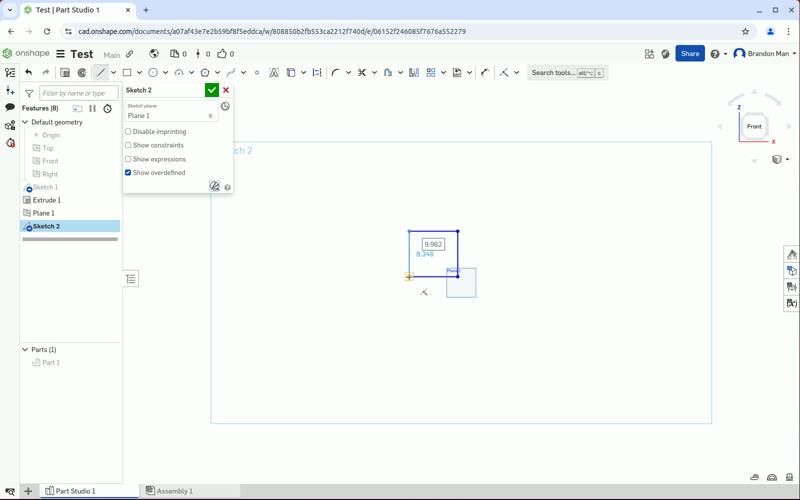
mouse_move(431, 252)
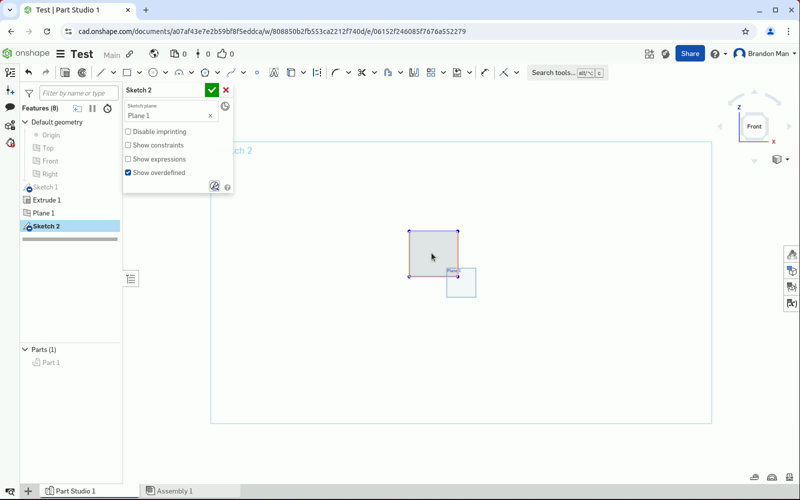
click(431, 252)
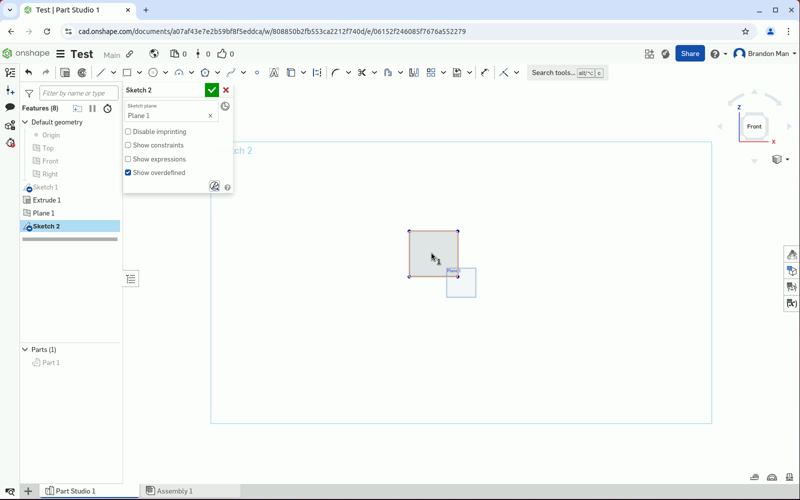
mouse_move(73, 352)
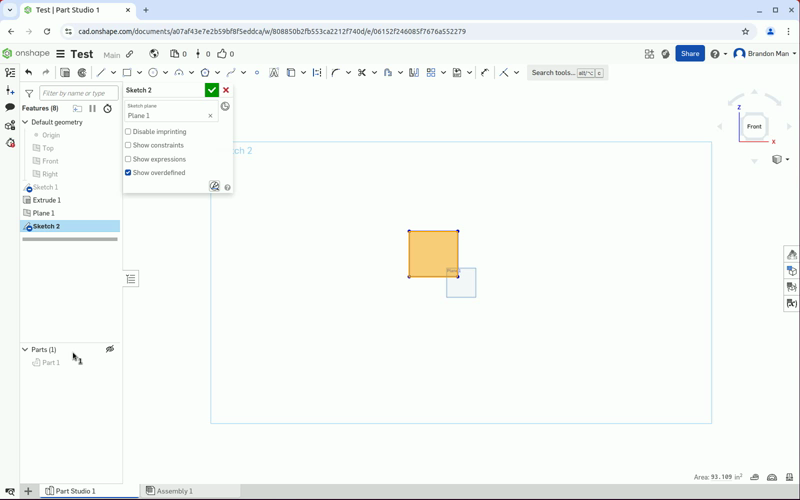
key(shift+y)
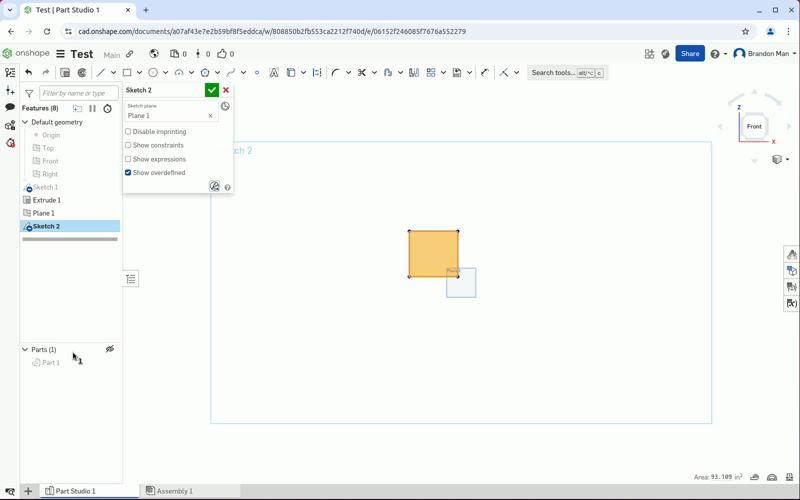
key(shift+e)
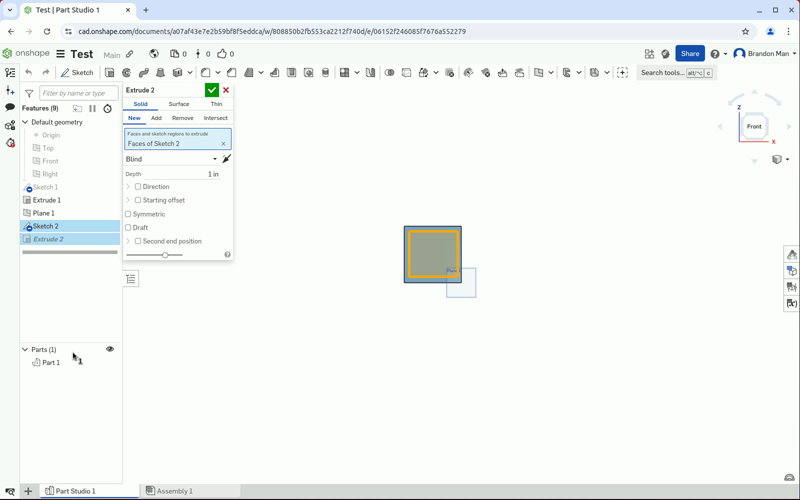
mouse_move(143, 106)
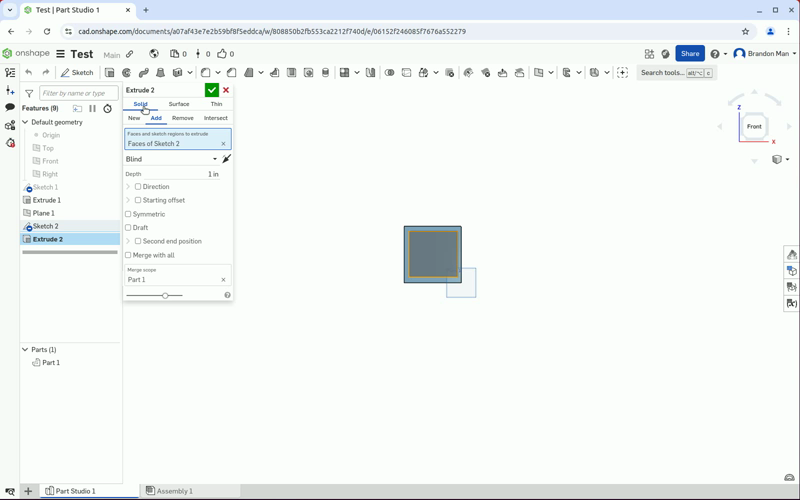
click(143, 106)
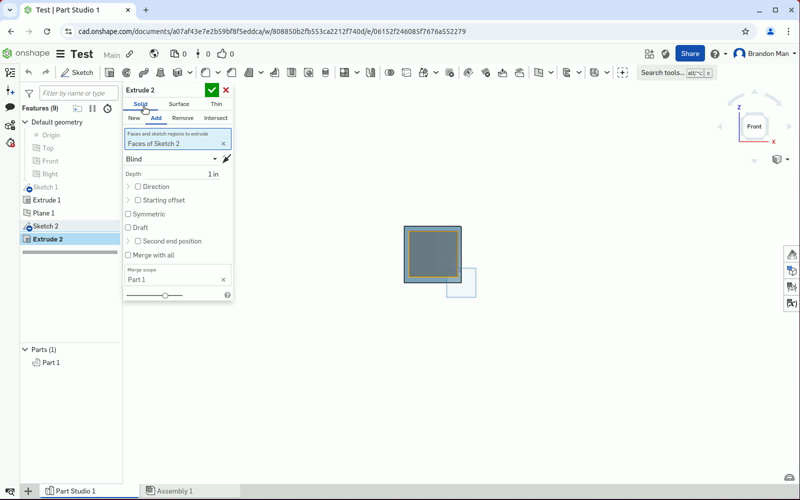
mouse_move(186, 120)
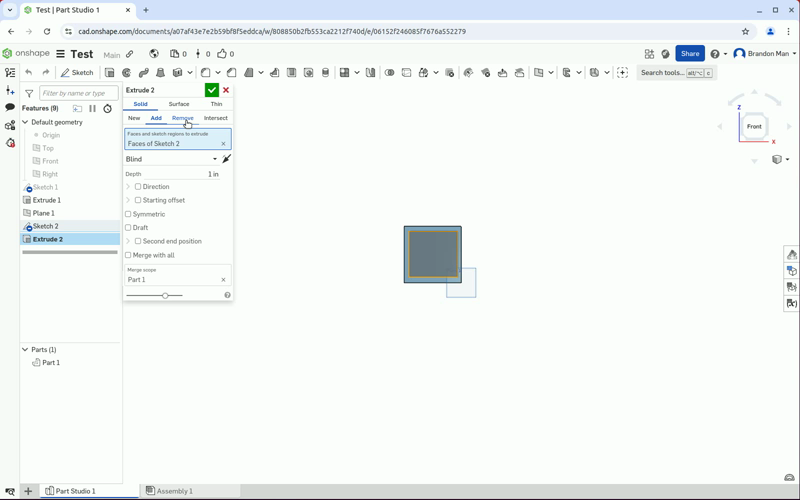
click(186, 120)
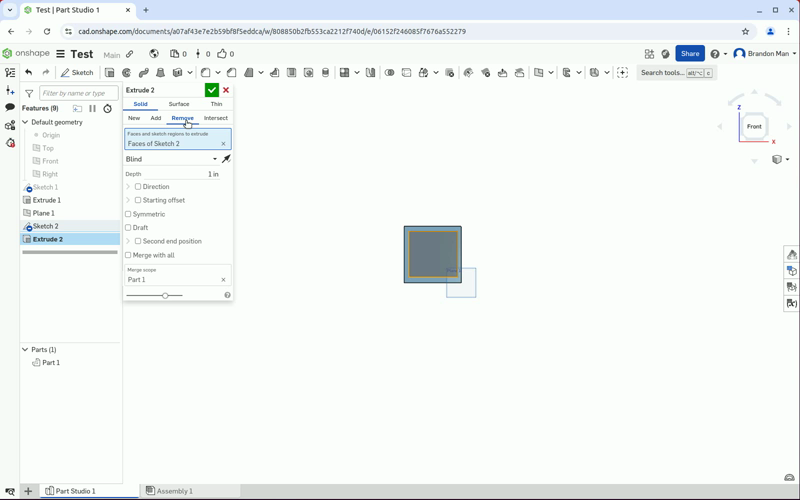
key(tab, 4)
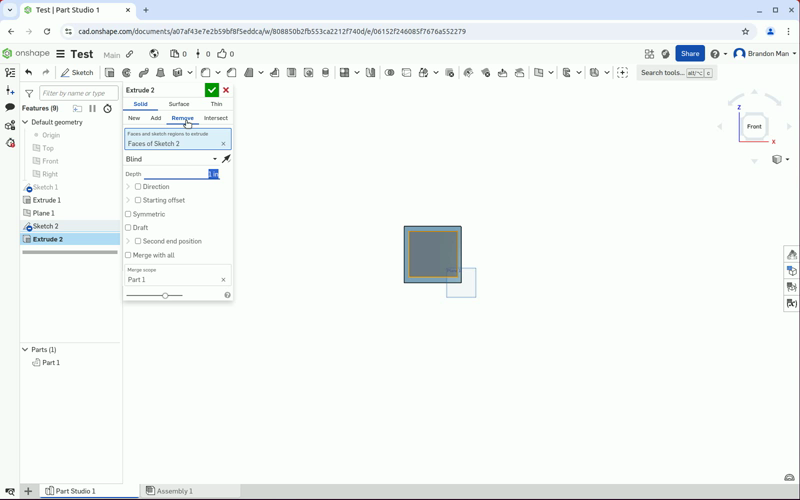
text(12.036)
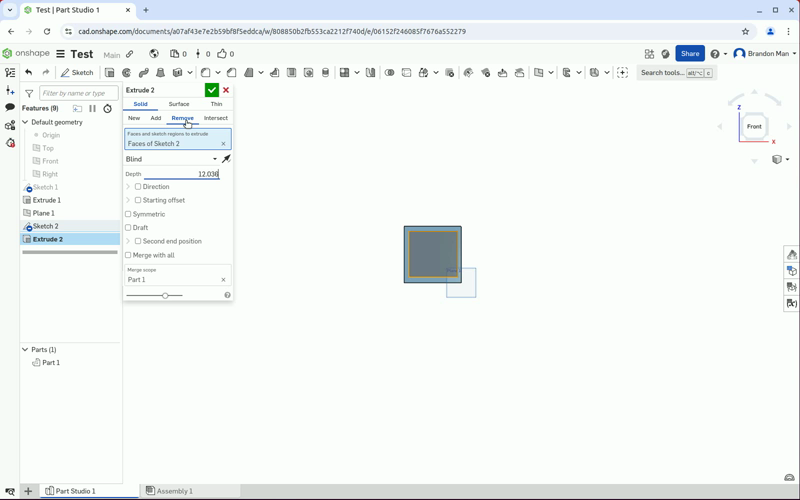
key(tab, 6)
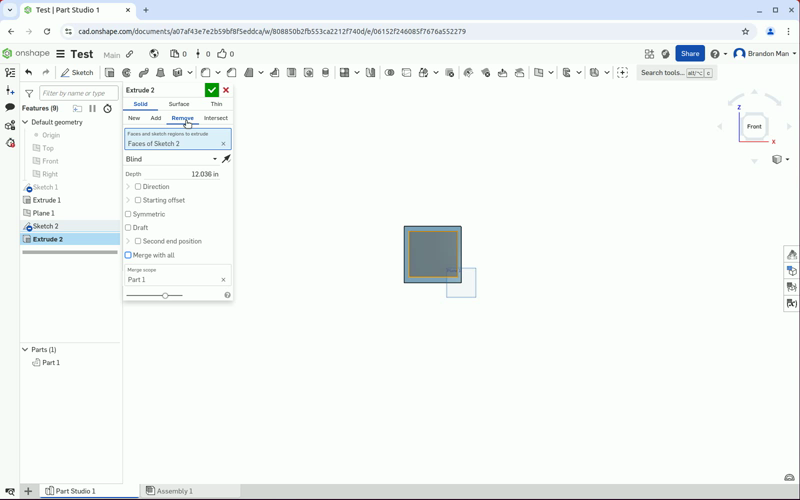
key(space)
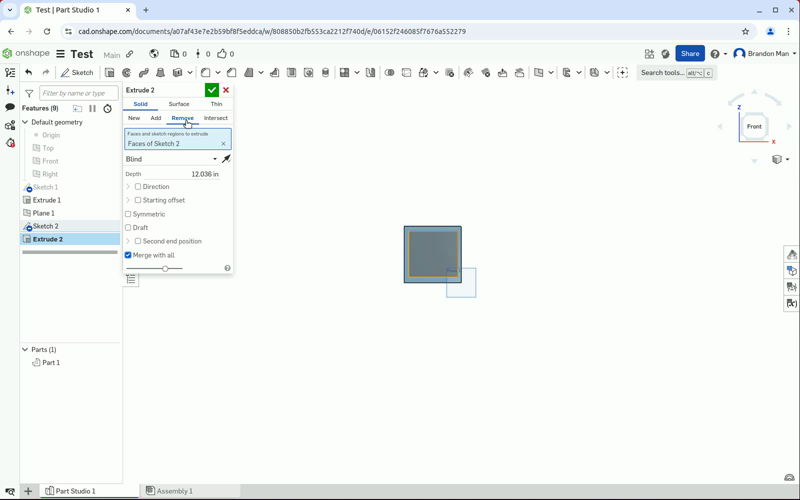
key(enter)
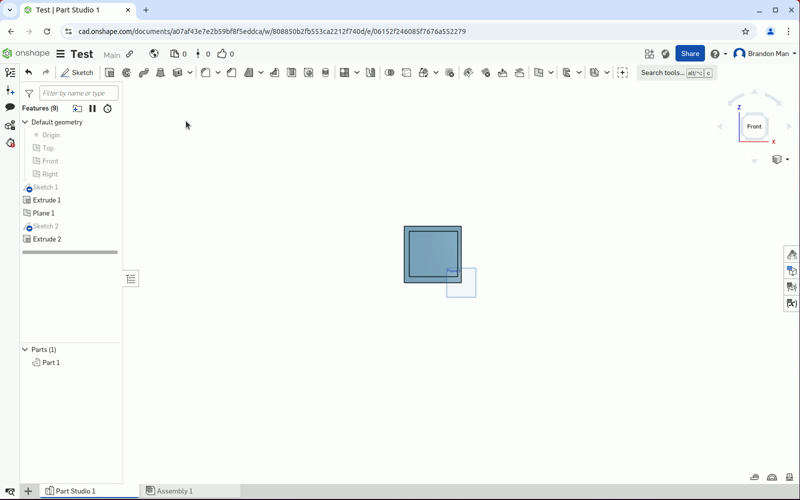
key(shift+h)
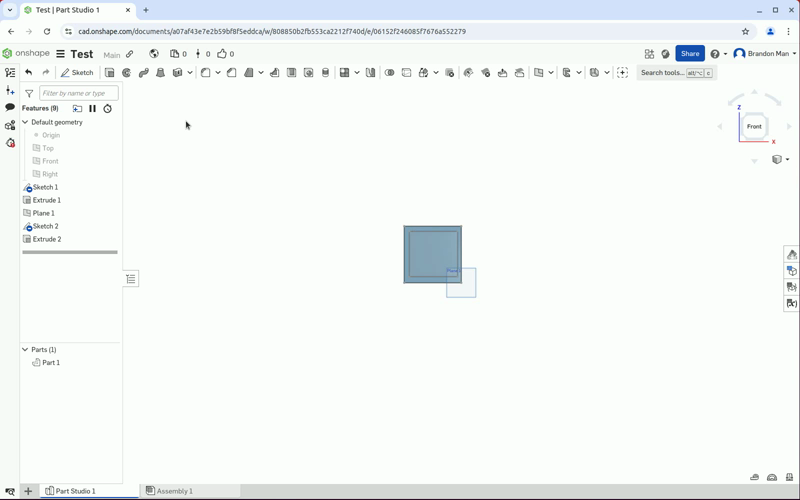
key(shift+h)
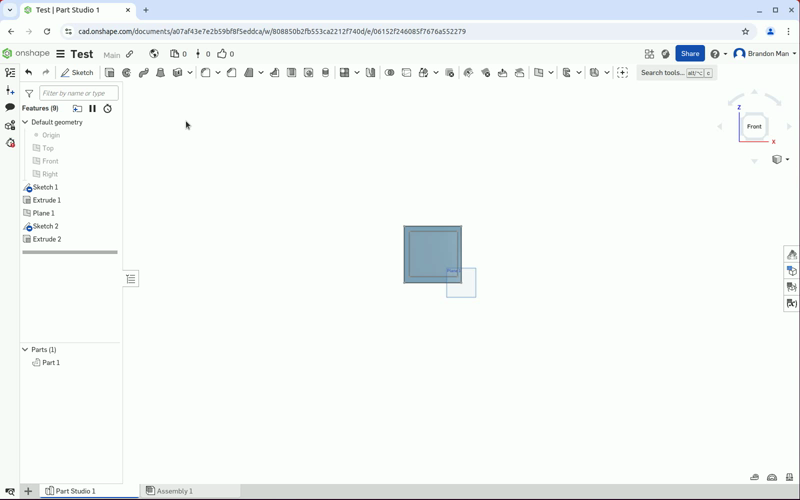
key(shift+7)
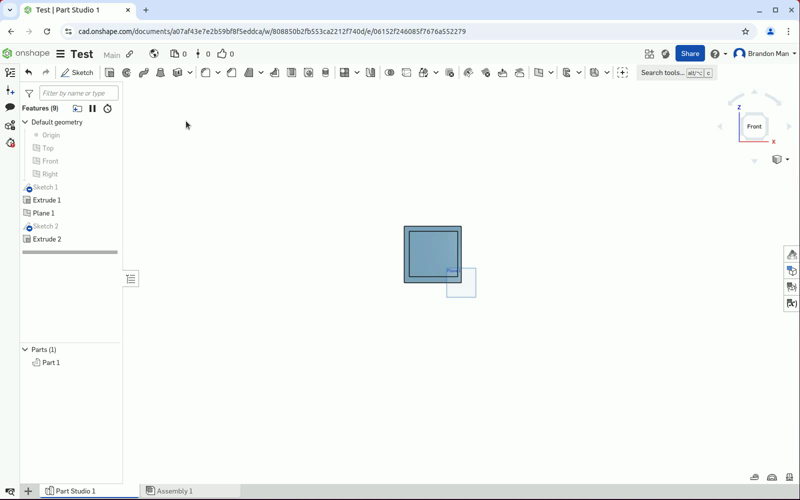
key(left, 2)
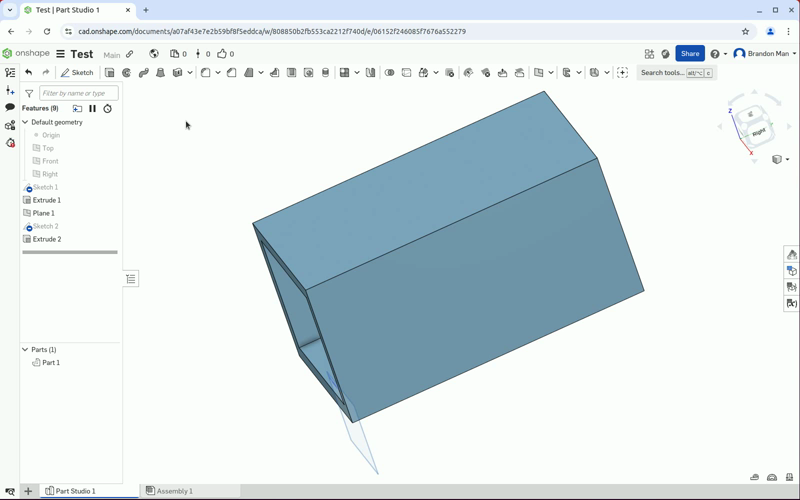
key(down, 2)
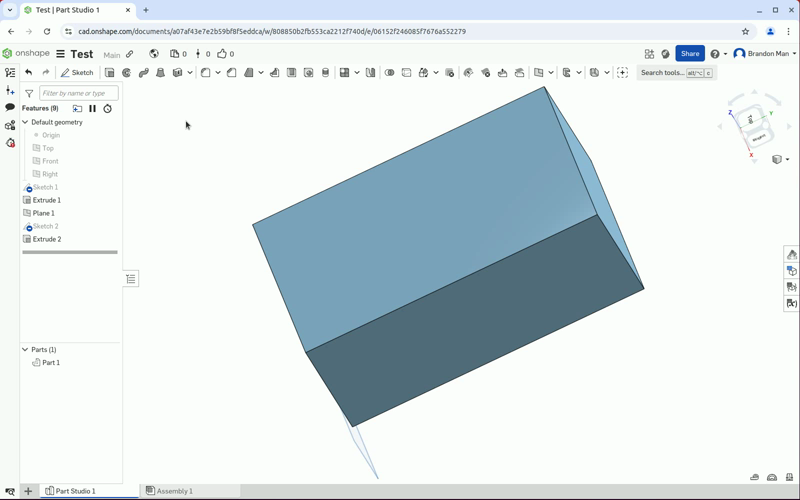
key(up, 2)
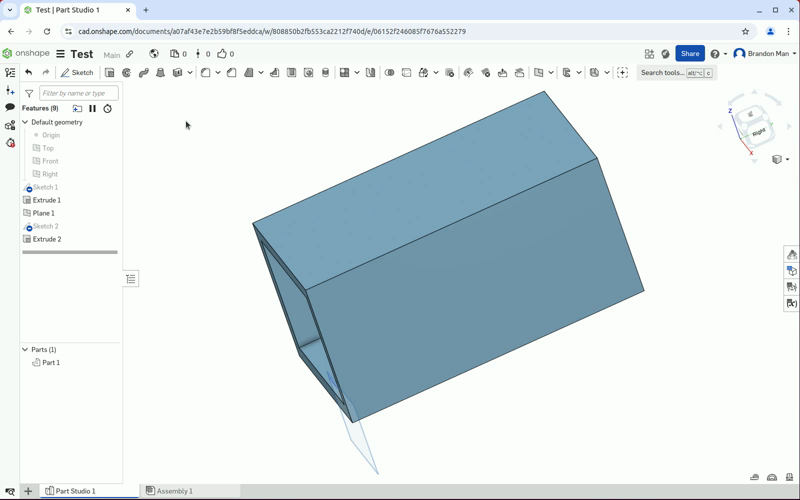
key(right, 2)
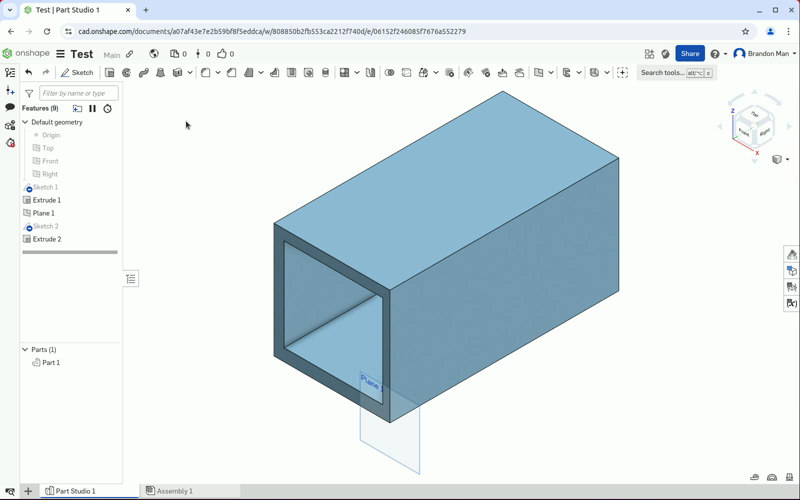
mouse_move(73, 189)
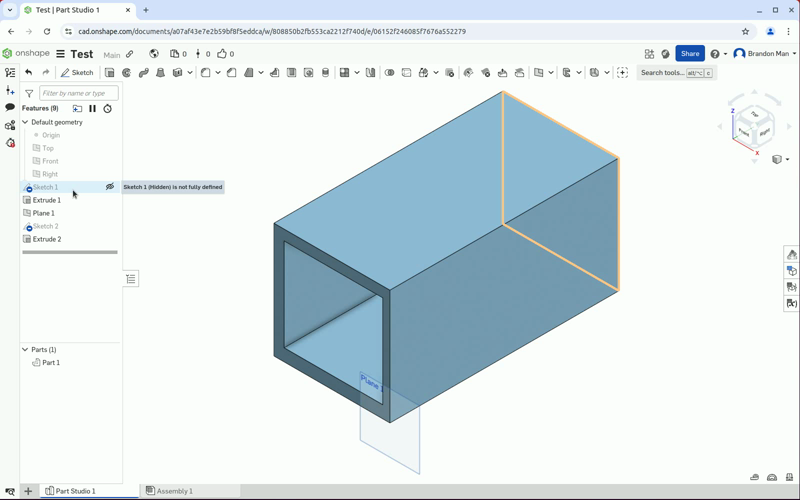
click(73, 189)